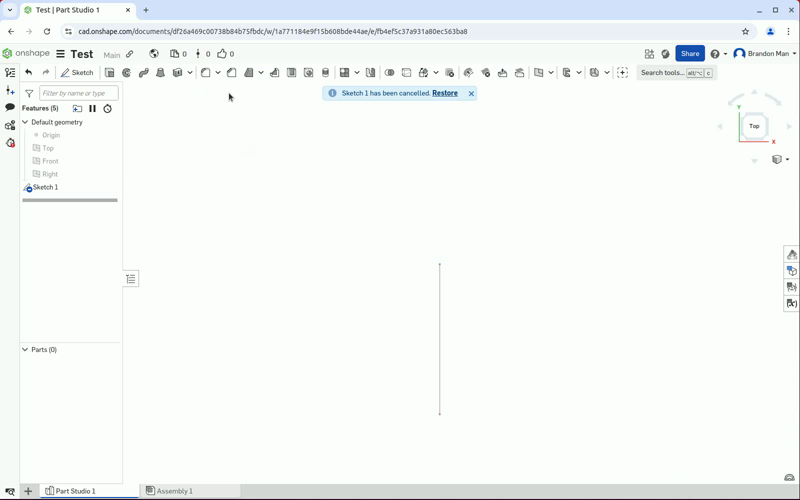
key(shift+h)
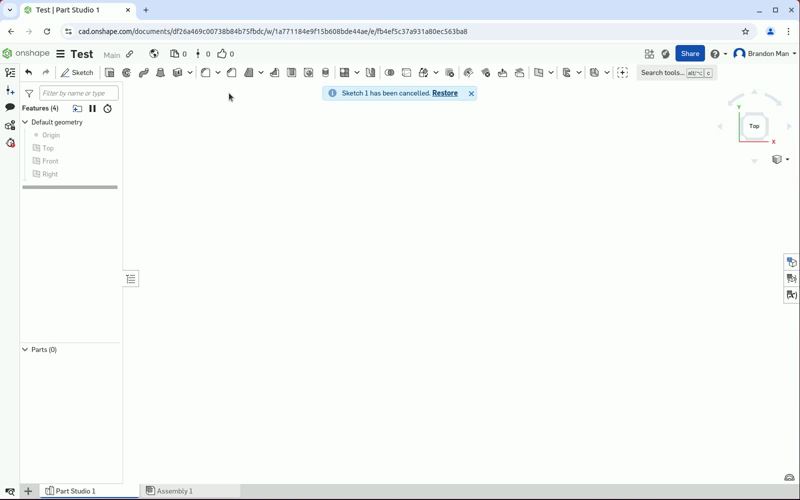
mouse_move(73, 352)
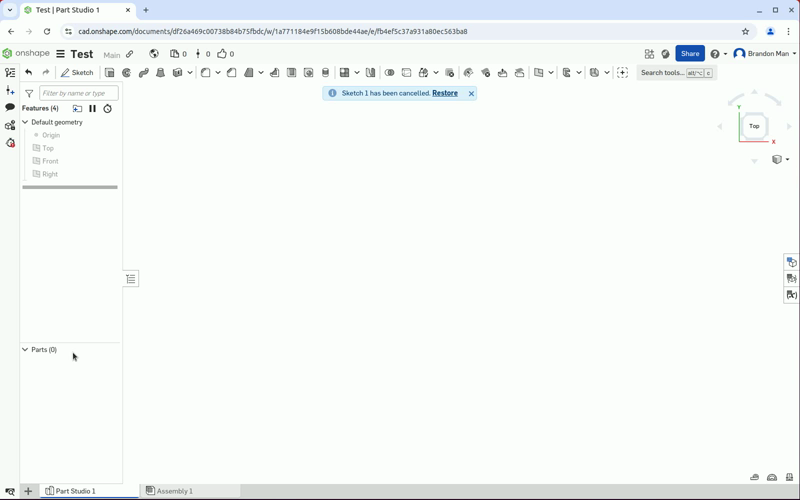
key(y)
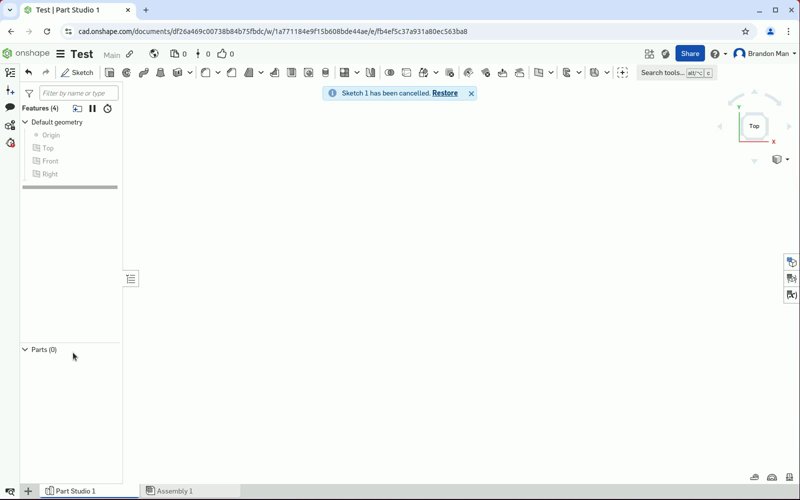
key(shift+p)
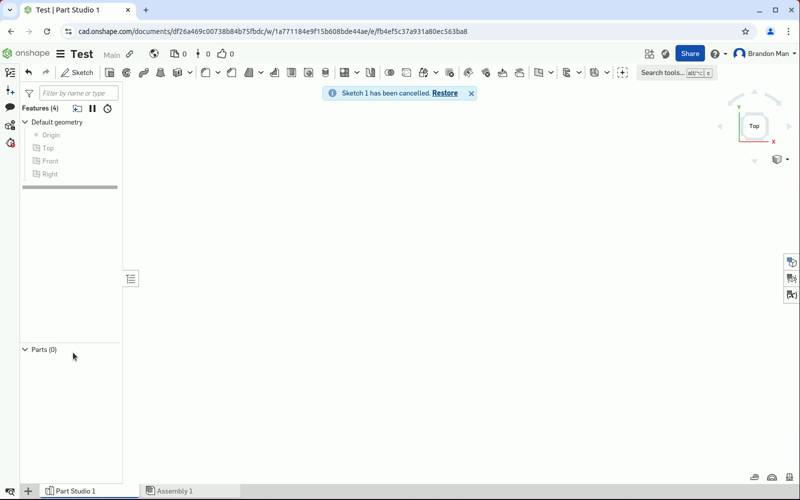
key(space)
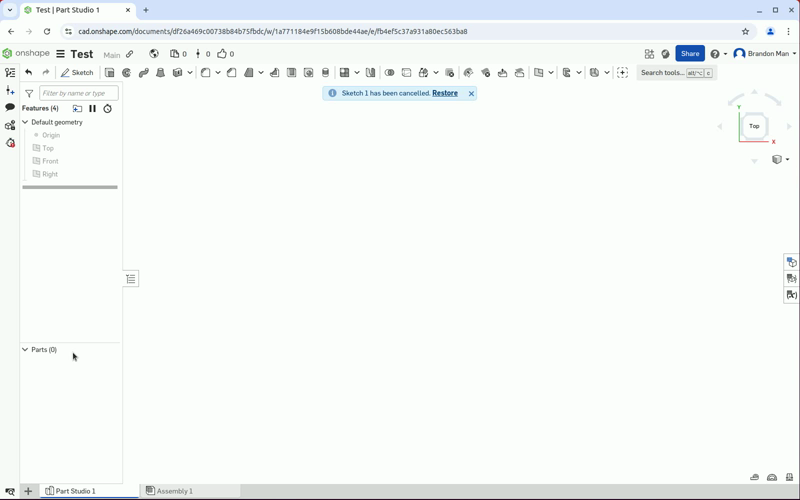
key_down(shift)
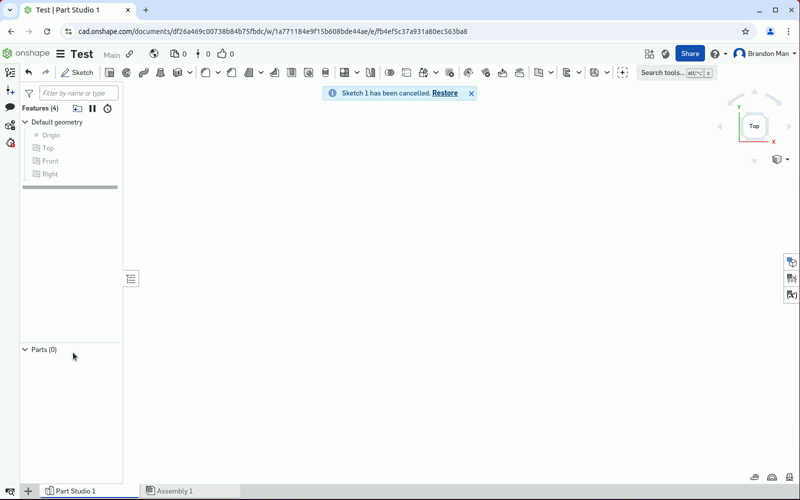
key(up)
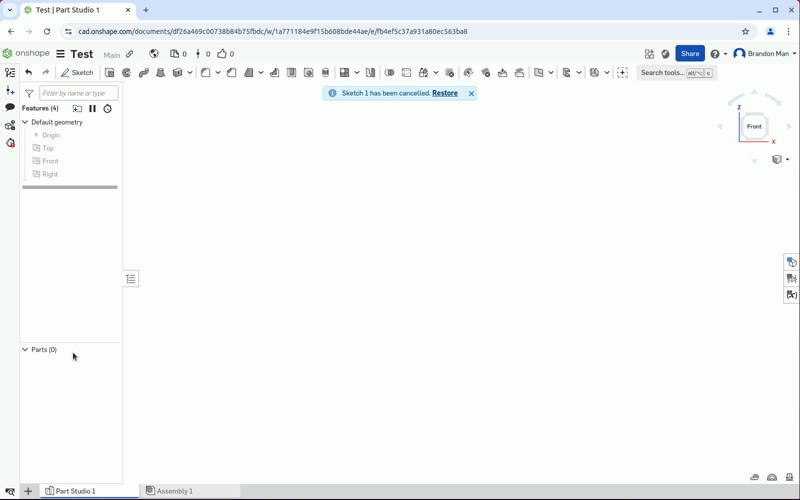
key_up(shift)
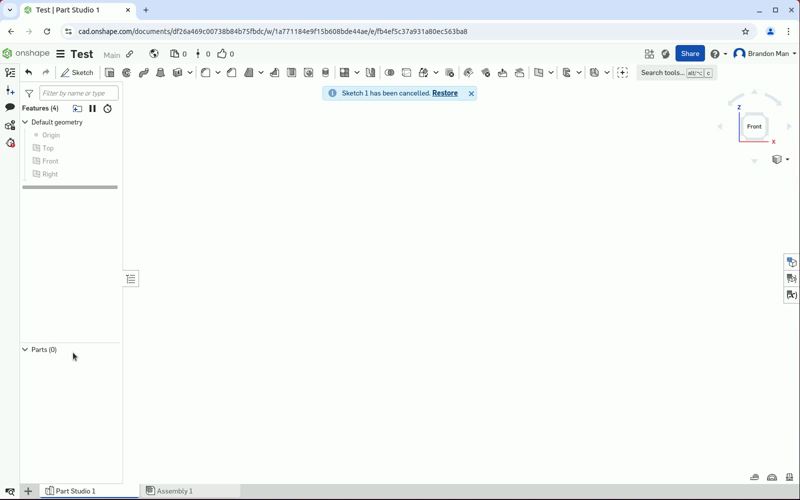
mouse_move(73, 352)
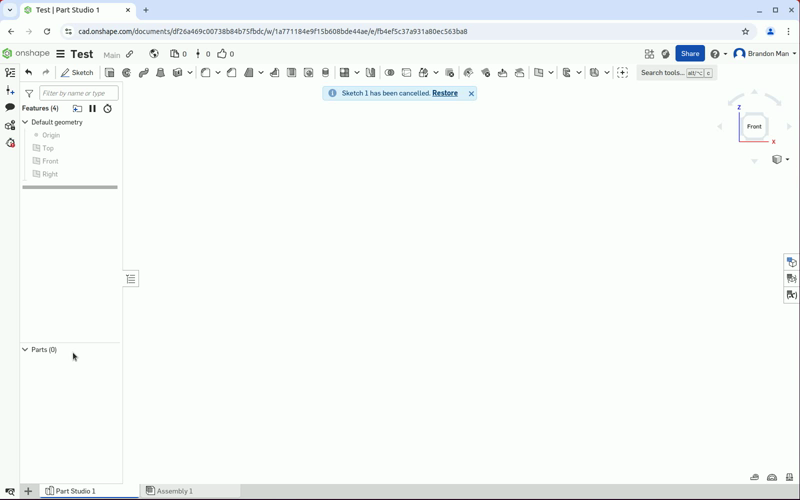
key(shift+y)
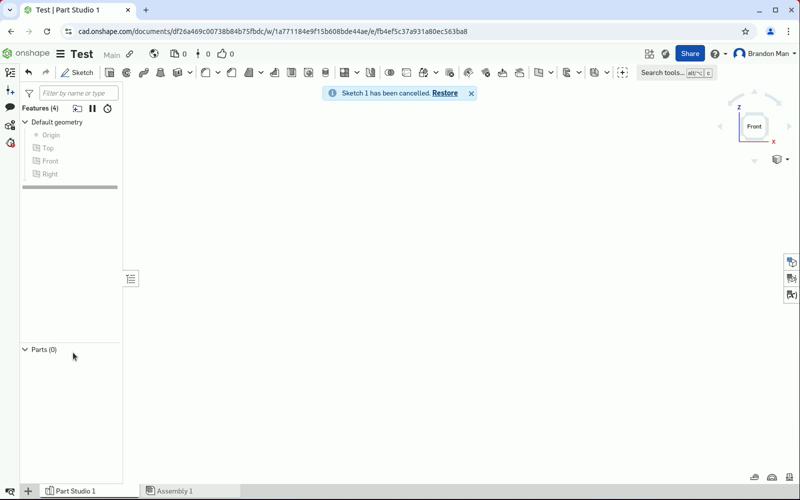
key(shift+s)
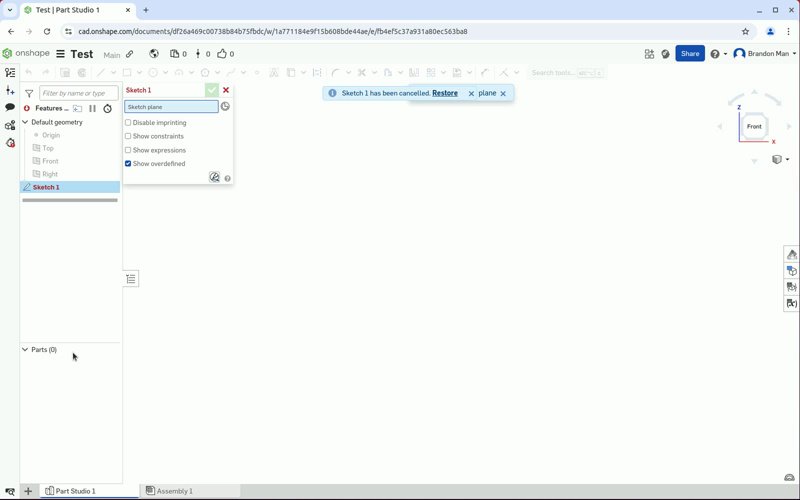
mouse_move(73, 163)
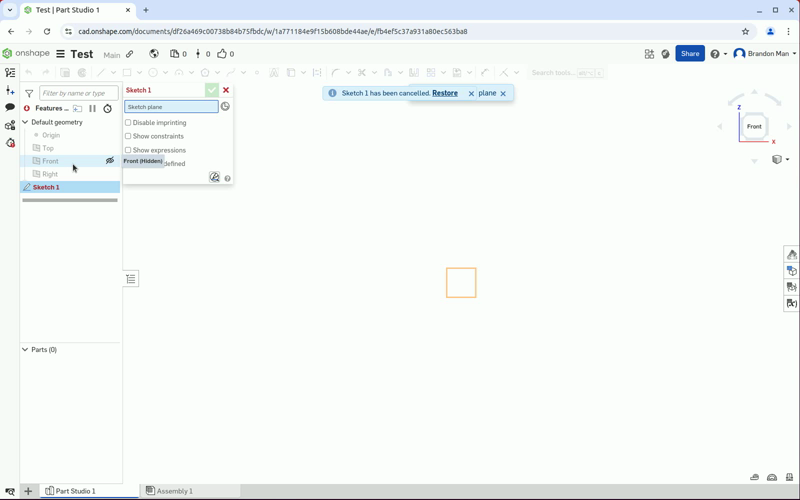
click(73, 163)
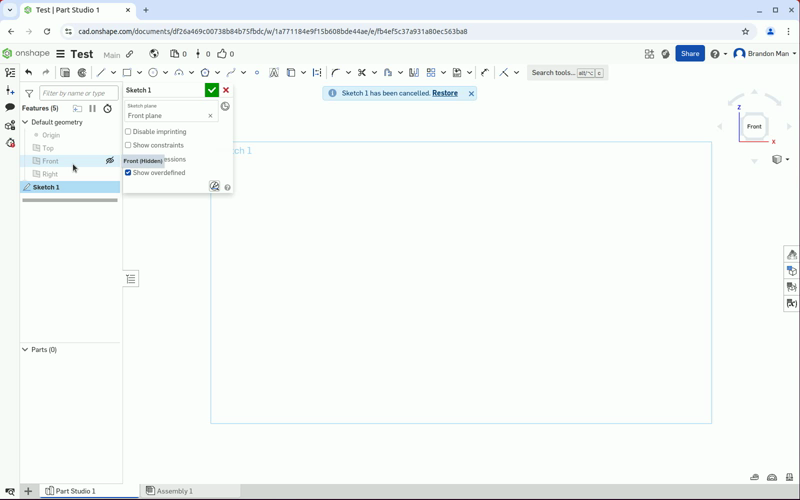
mouse_move(73, 352)
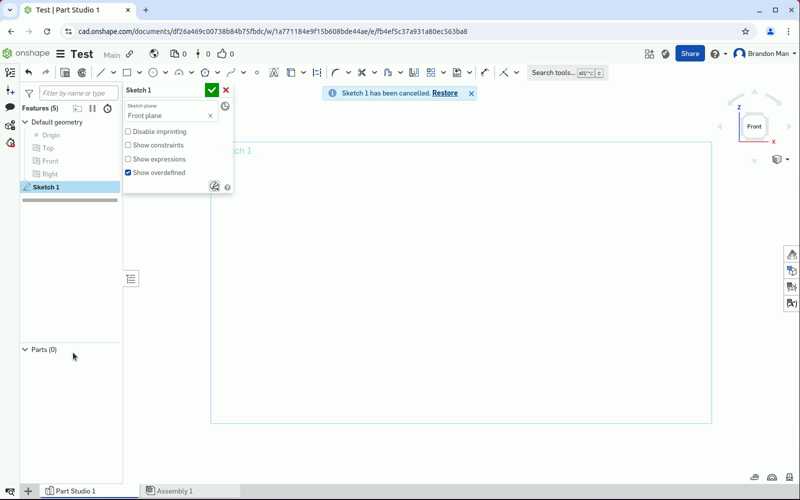
key(y)
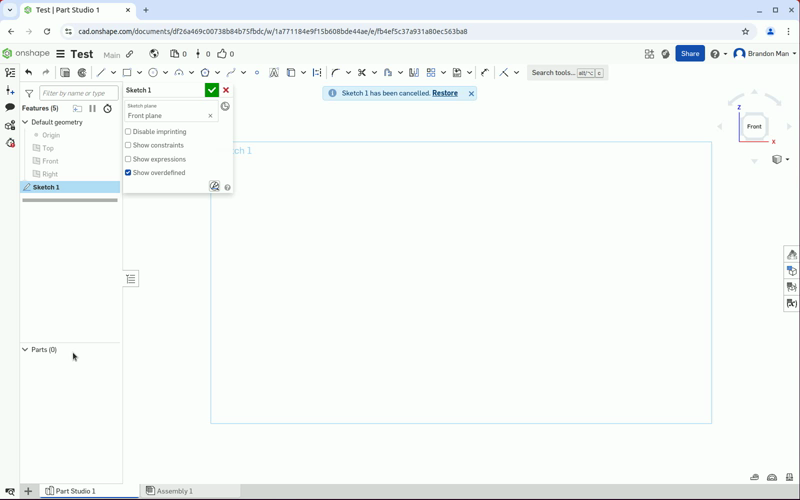
key(l)
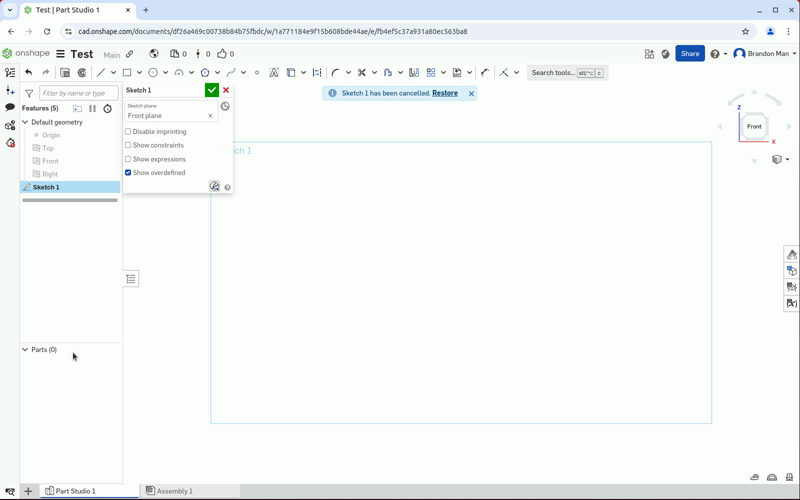
key_down(shift)
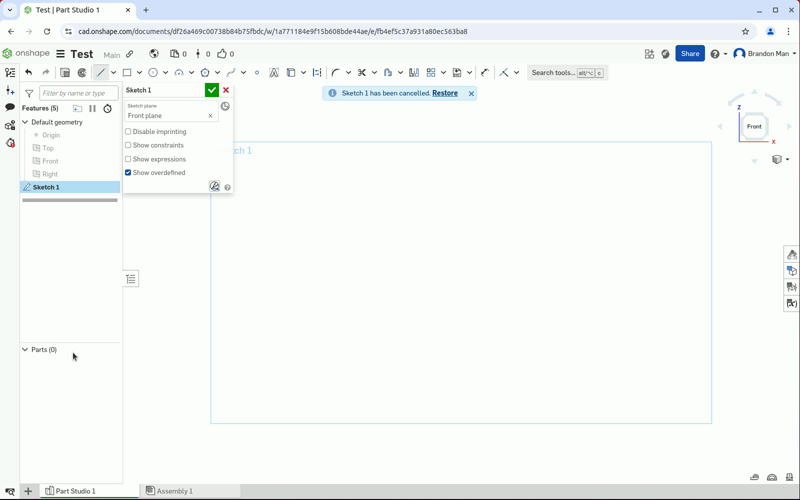
mouse_move(502, 293)
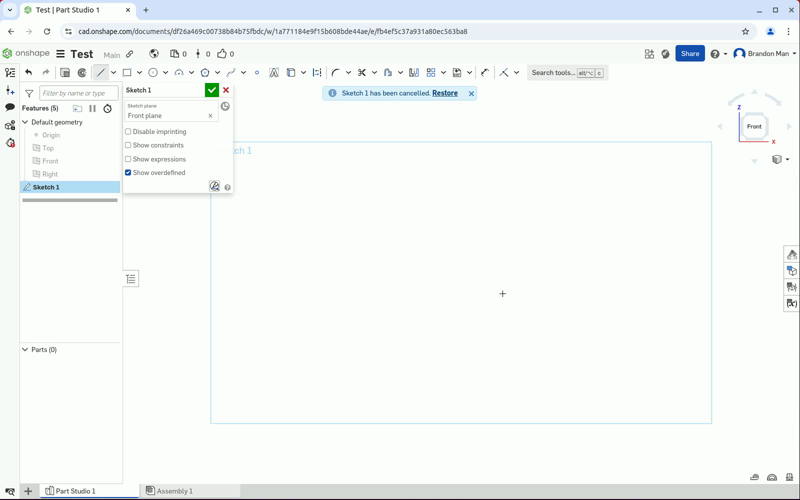
click(502, 293)
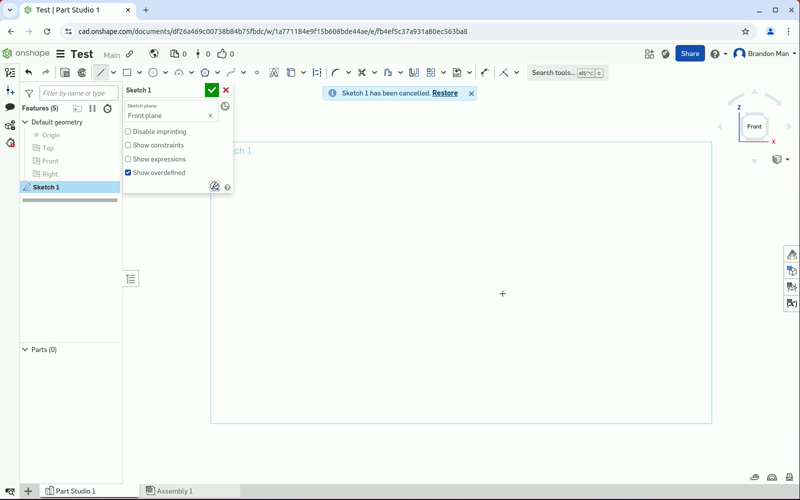
key_up(shift)
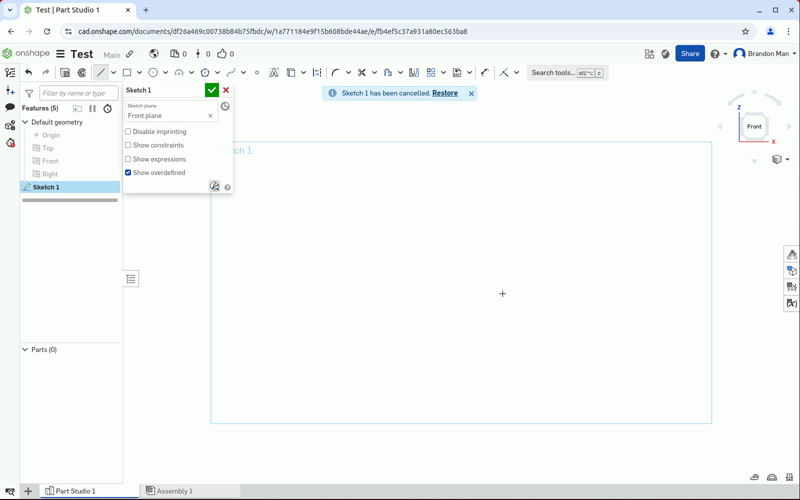
key_down(shift)
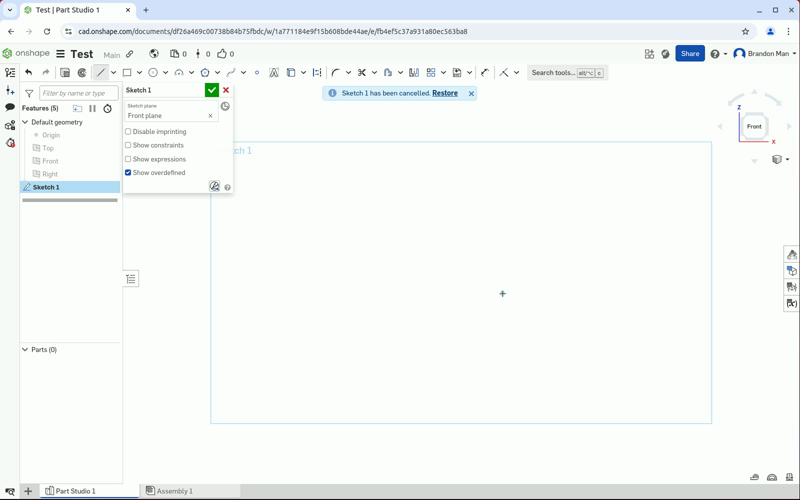
mouse_move(573, 293)
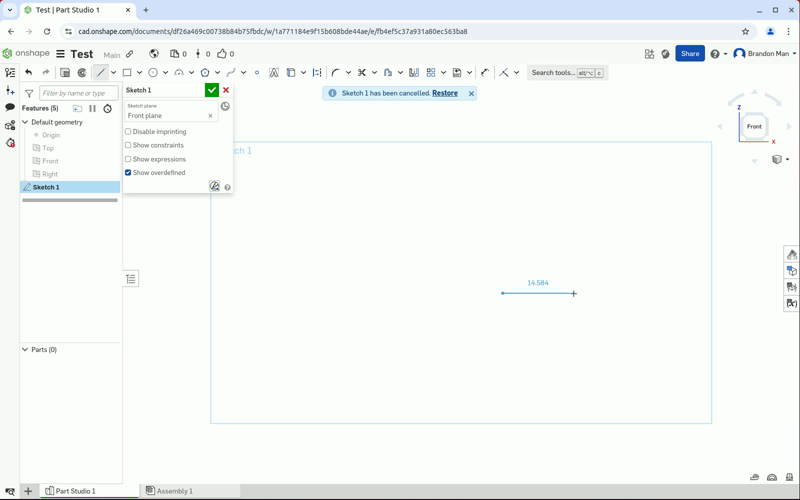
click(573, 293)
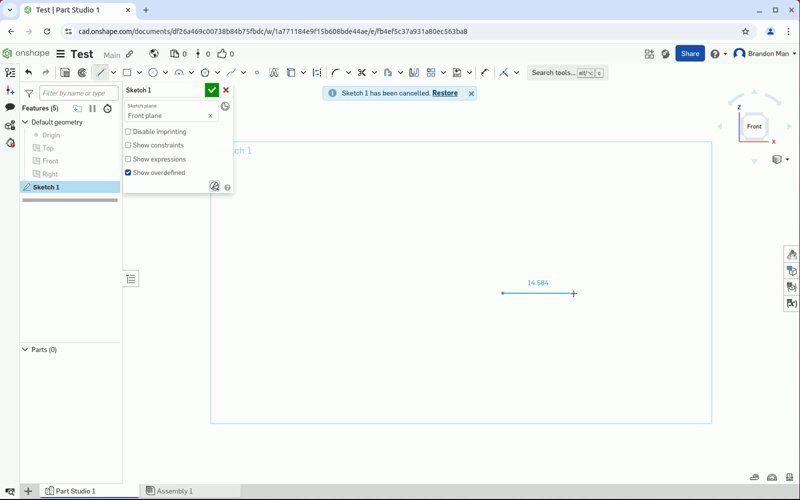
key_up(shift)
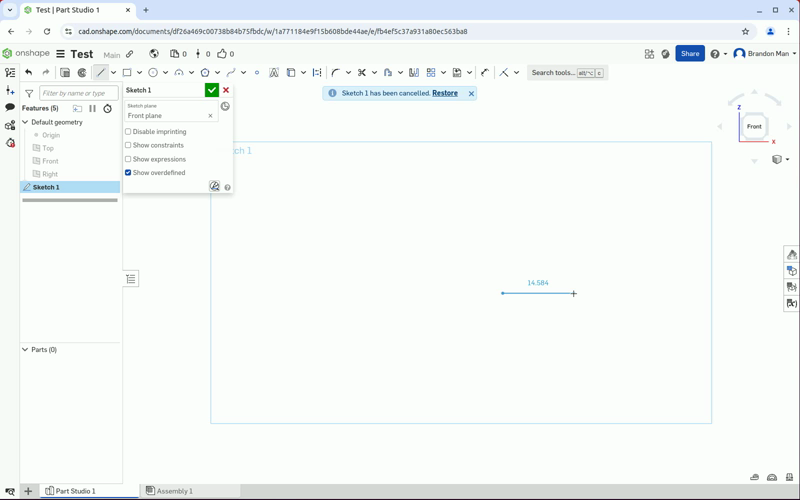
key_down(shift)
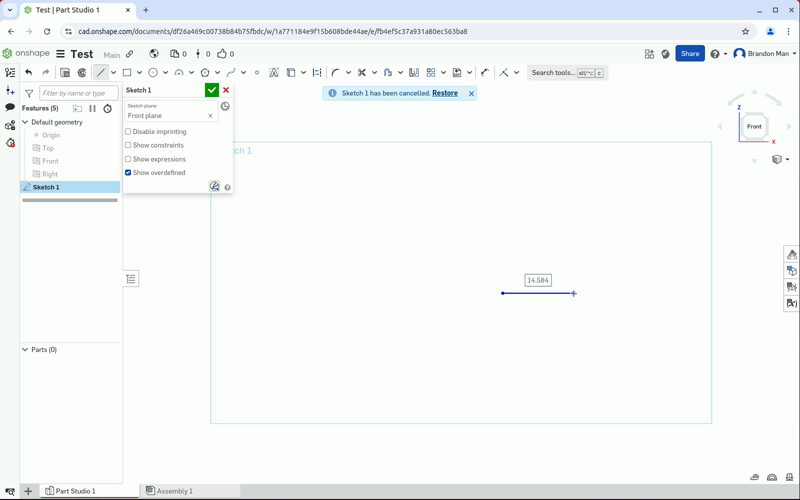
mouse_move(589, 293)
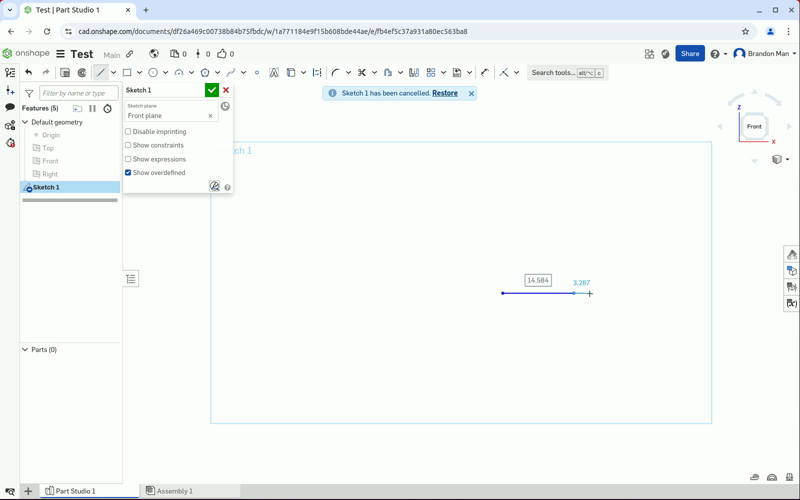
mouse_move(573, 256)
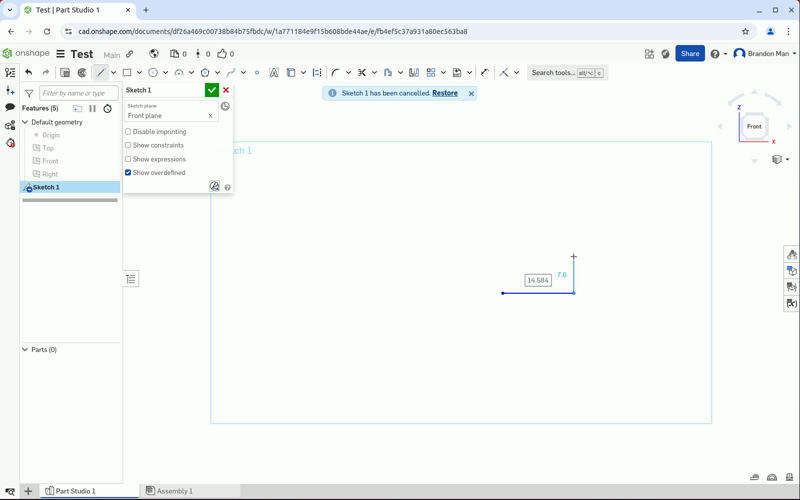
click(573, 256)
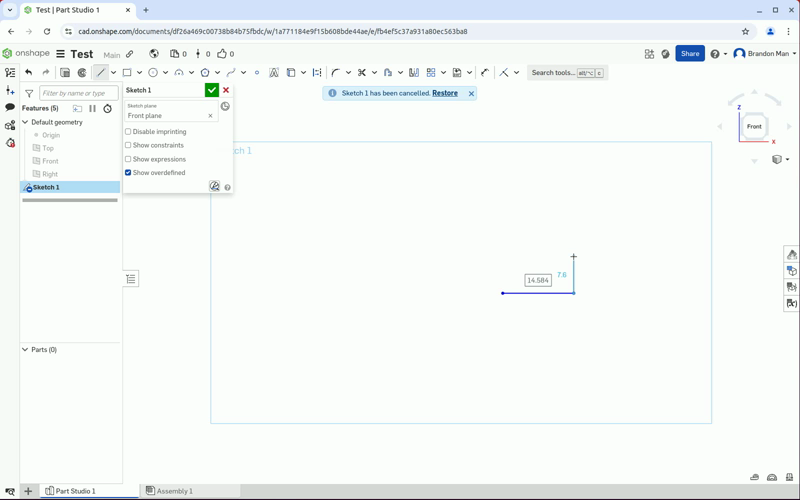
key_up(shift)
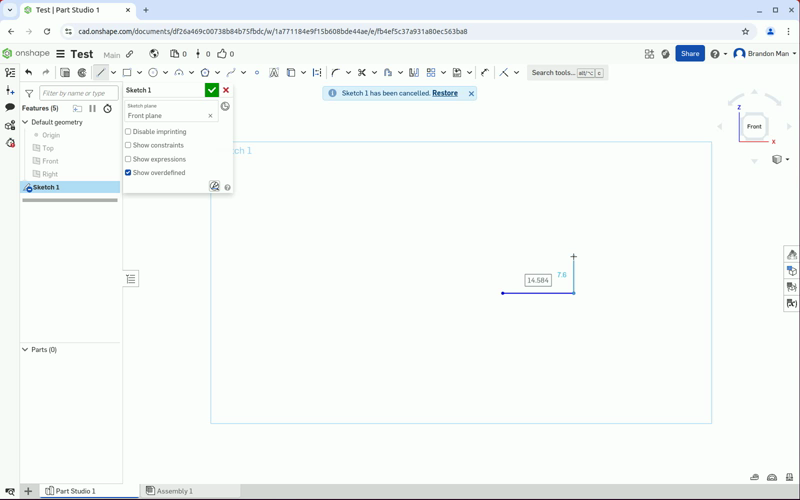
key_down(shift)
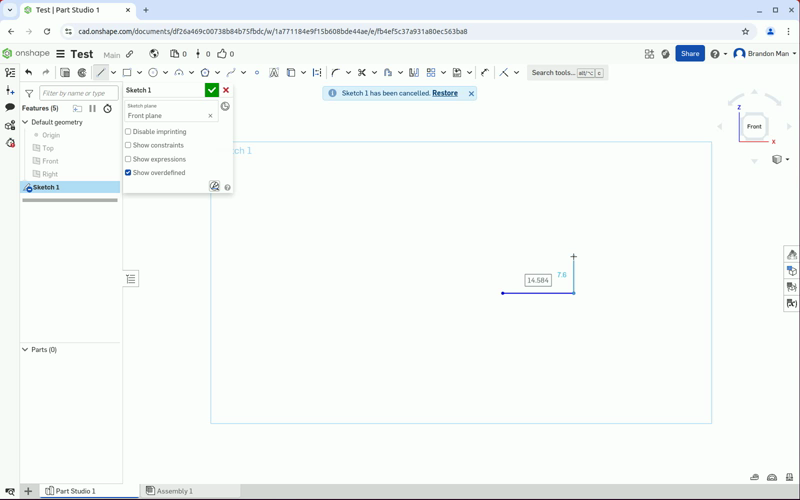
mouse_move(502, 256)
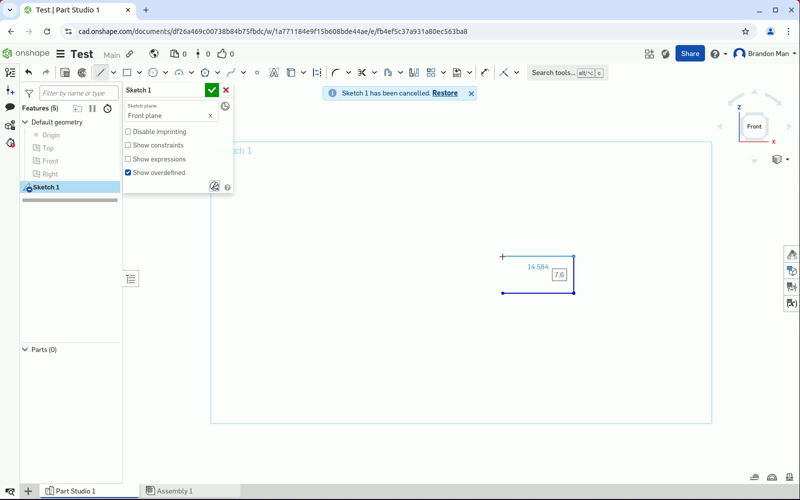
click(502, 256)
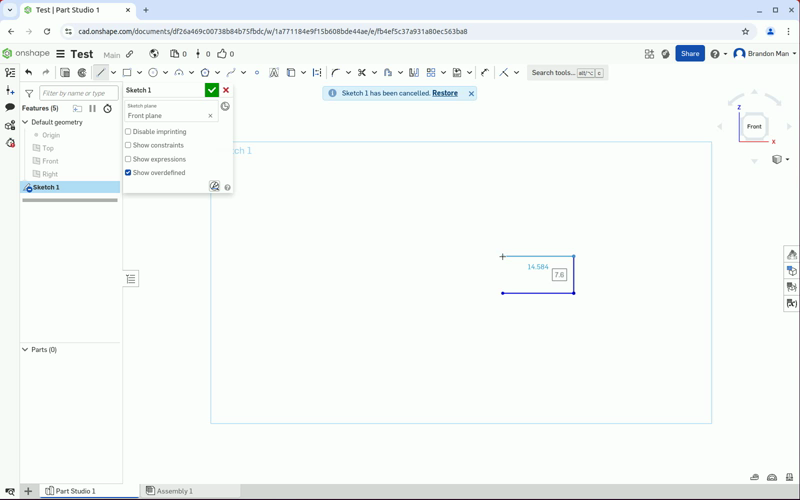
key_up(shift)
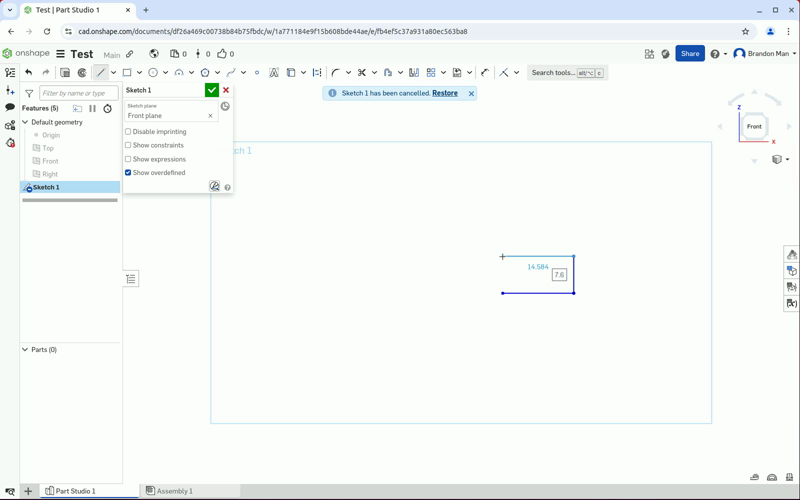
mouse_move(532, 256)
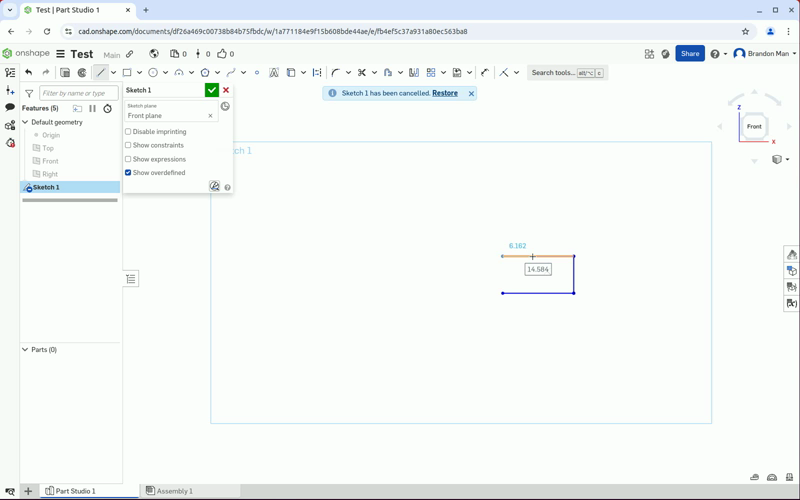
key_down(shift)
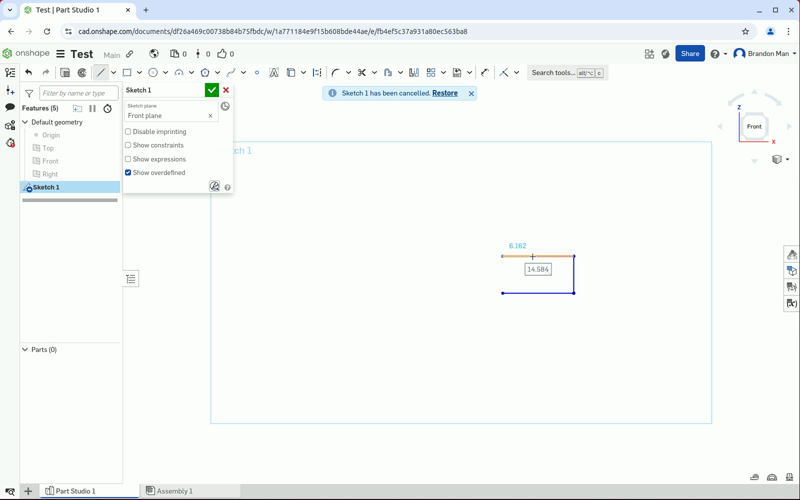
mouse_move(502, 293)
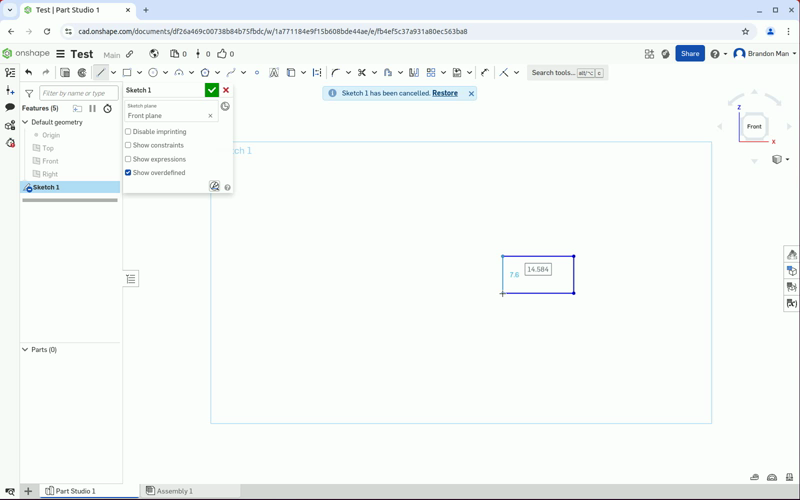
key_up(shift)
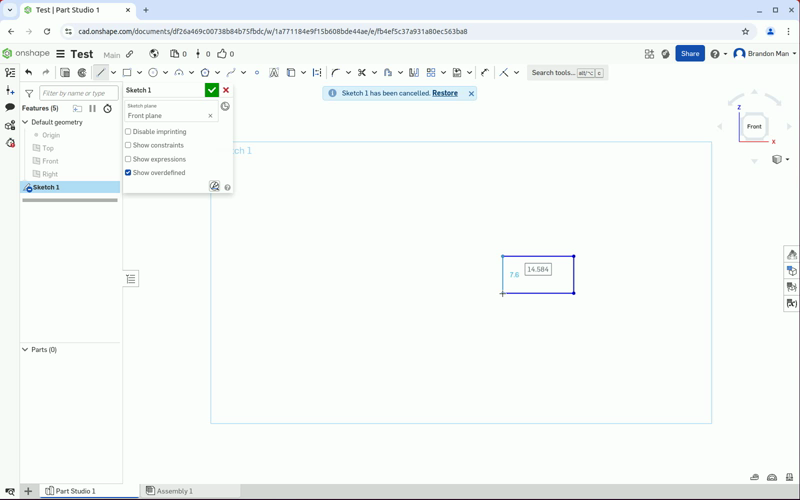
click(502, 293)
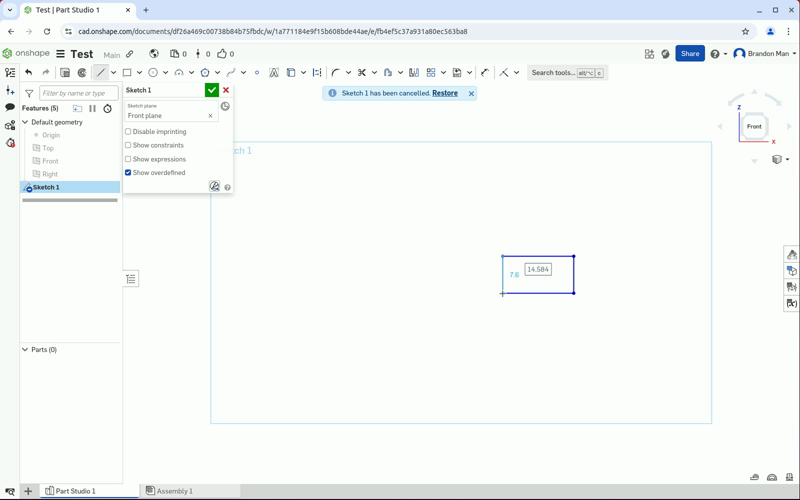
key(esc)
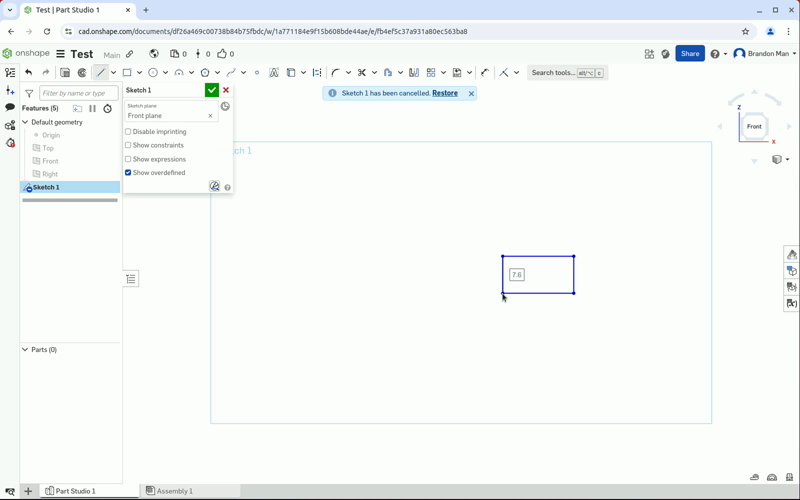
mouse_move(568, 260)
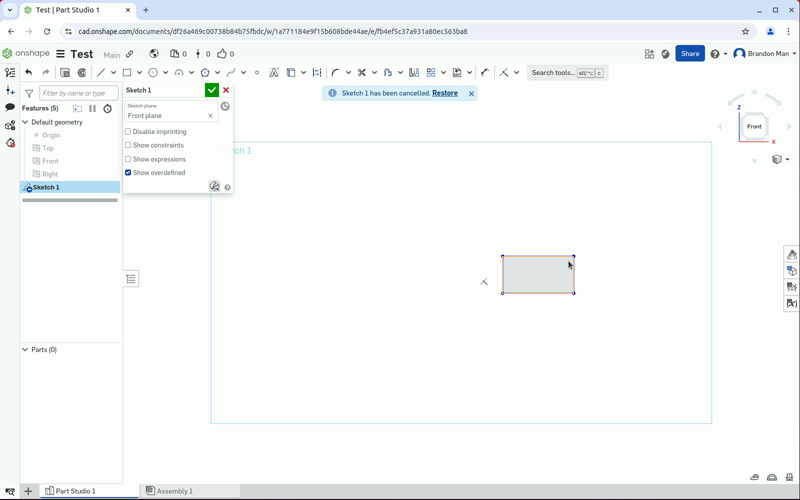
click(568, 260)
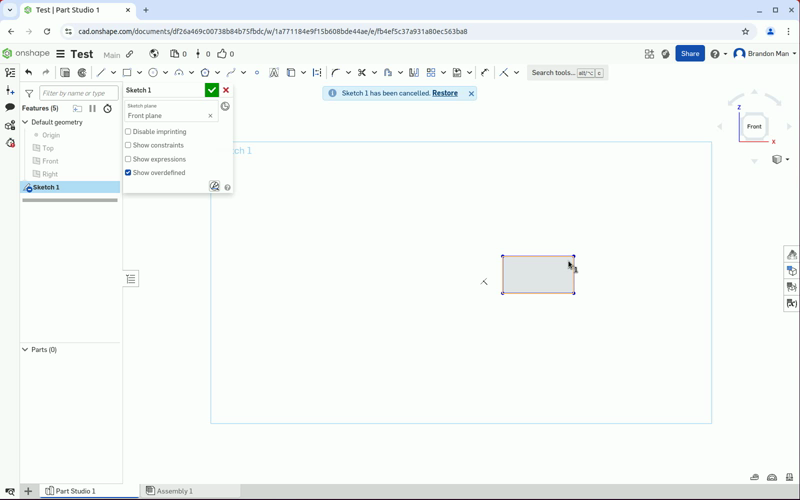
mouse_move(73, 352)
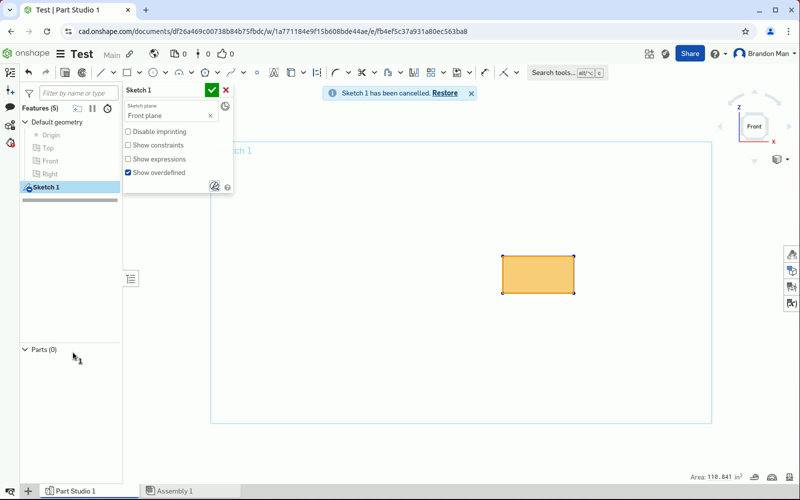
key(shift+y)
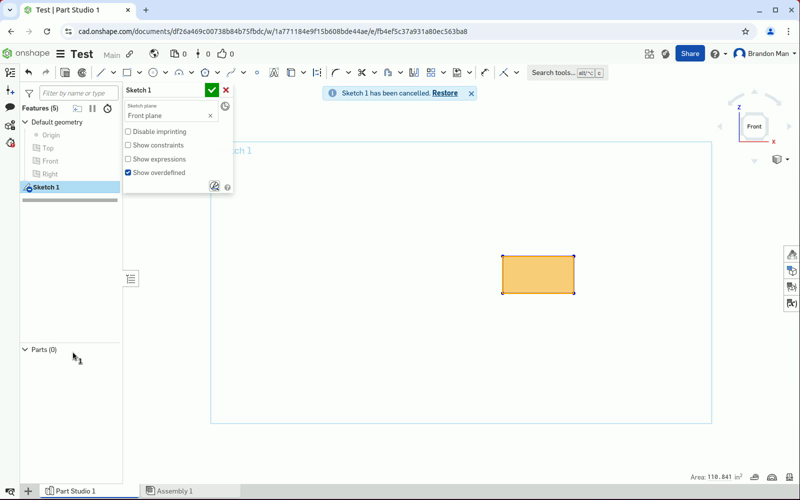
key(shift+e)
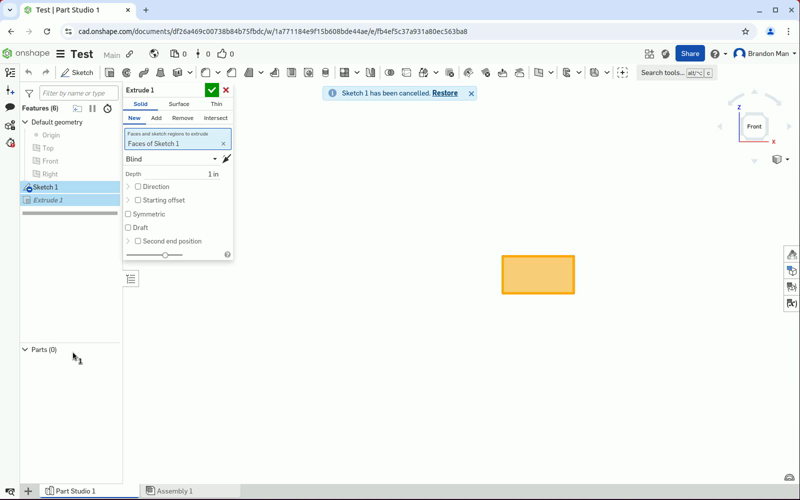
mouse_move(143, 106)
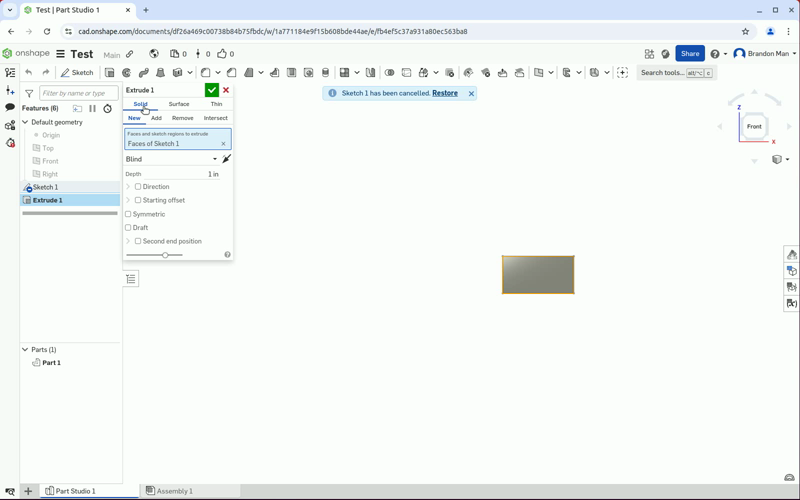
click(143, 106)
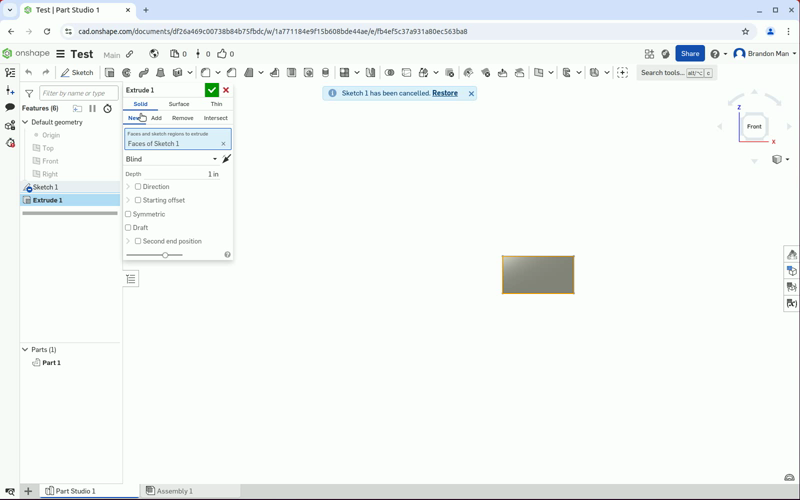
mouse_move(137, 120)
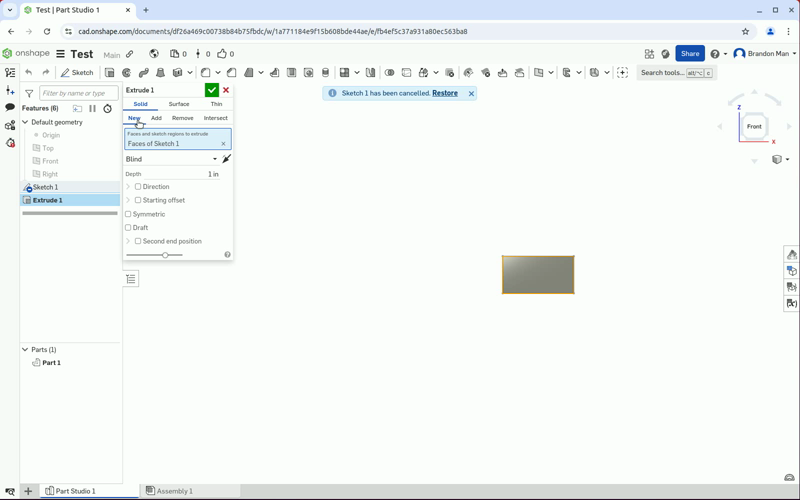
click(137, 120)
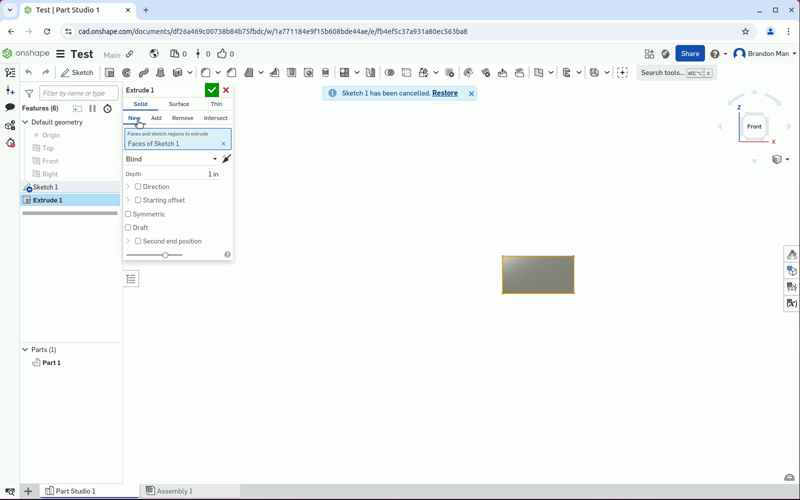
key(tab, 4)
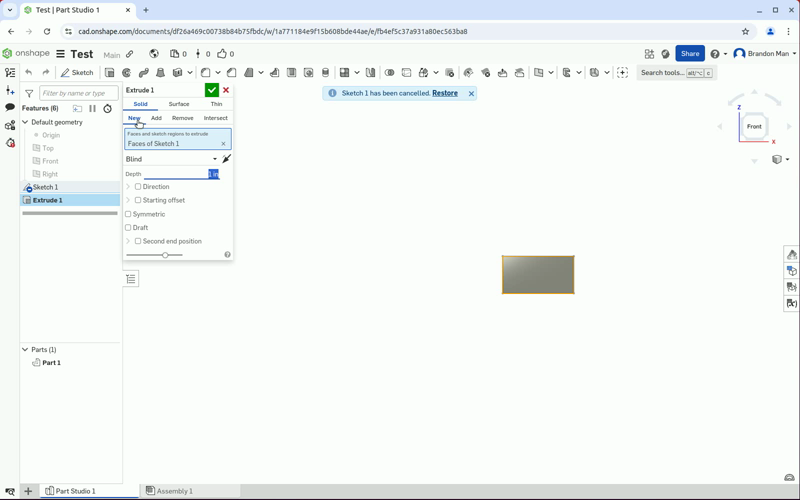
text(7.221)
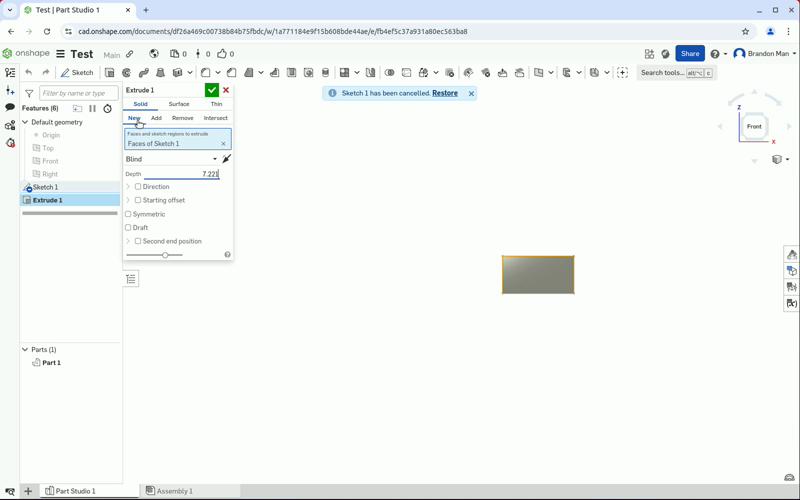
key(enter)
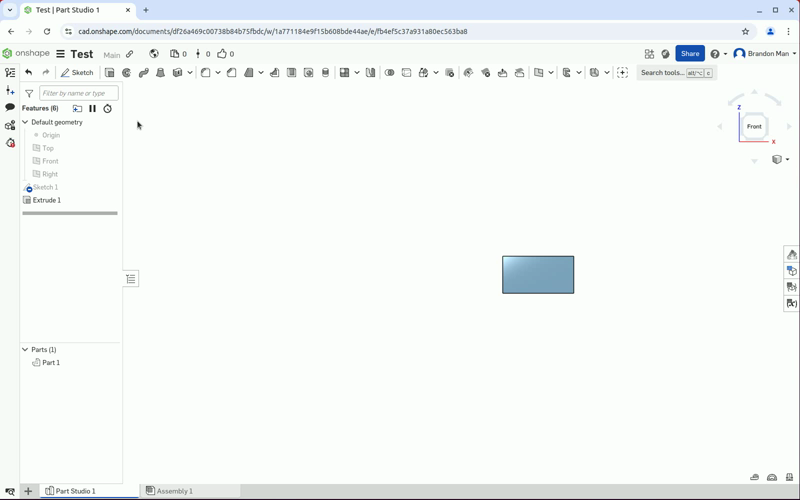
key(shift+h)
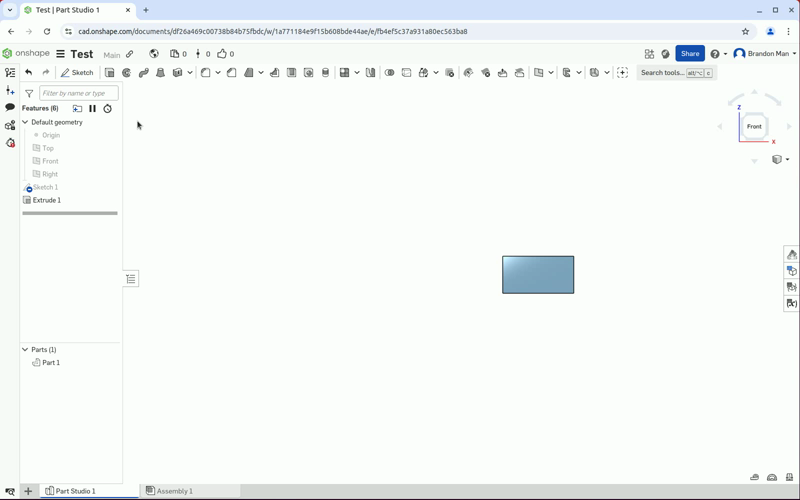
key(shift+h)
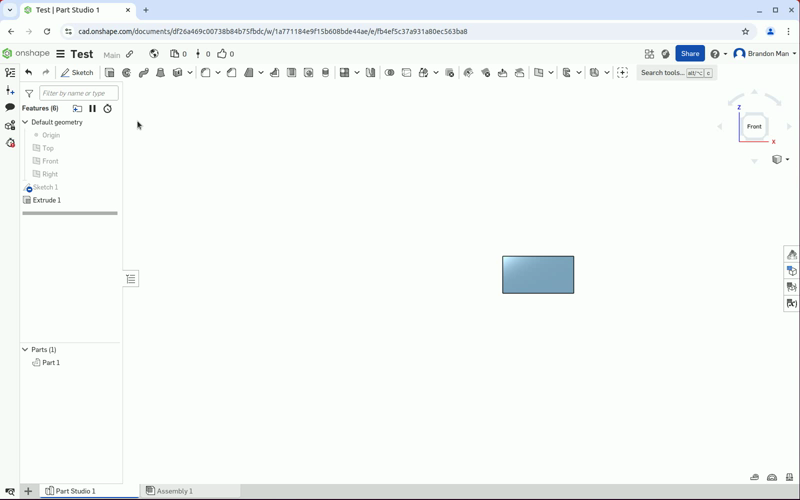
mouse_move(73, 189)
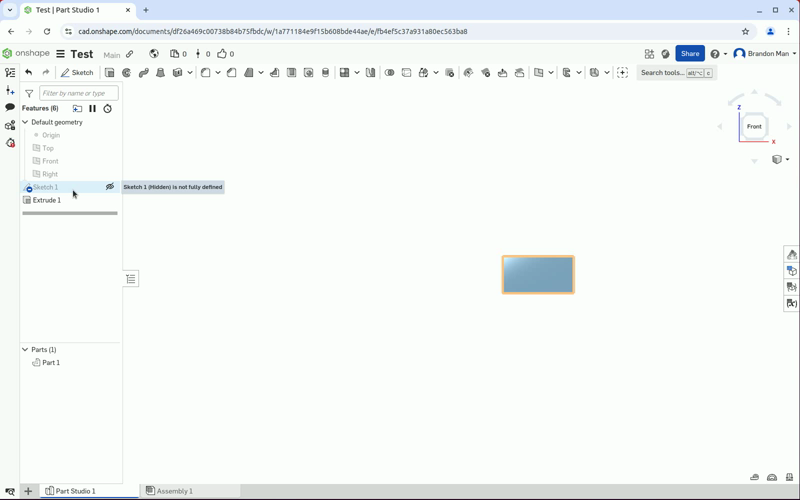
click(73, 189)
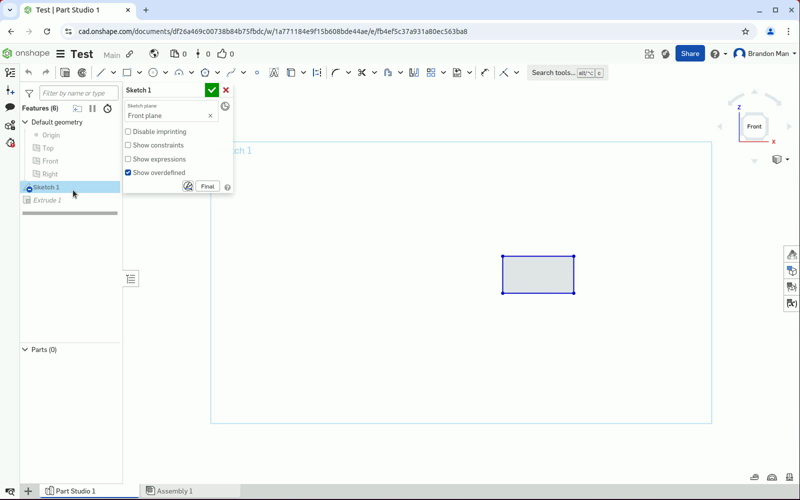
mouse_move(229, 92)
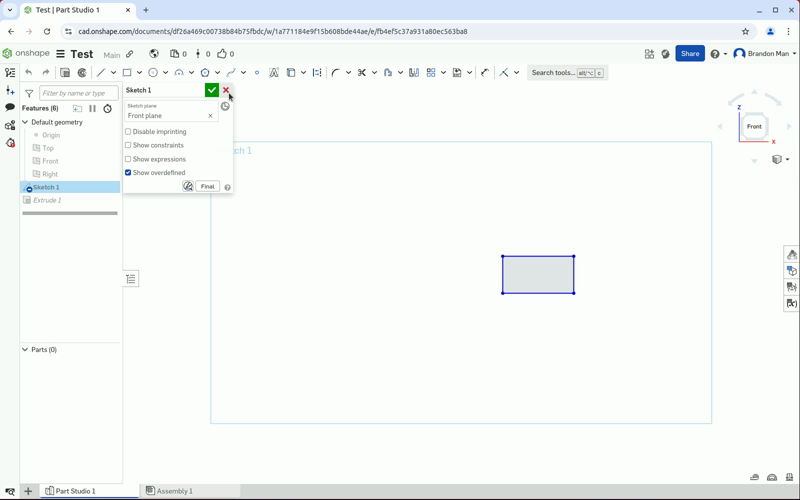
click(229, 92)
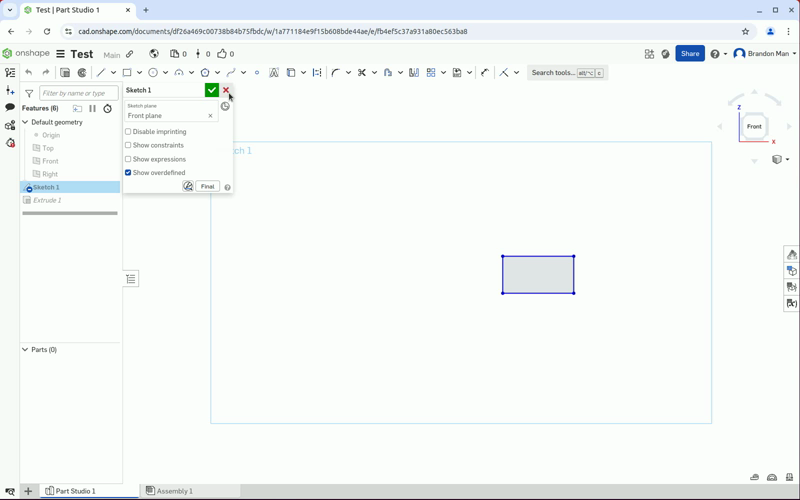
key(shift+s)
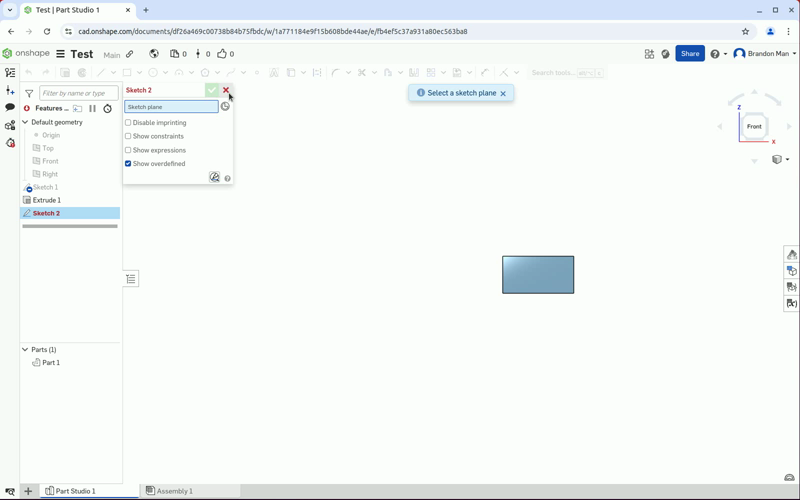
mouse_move(73, 163)
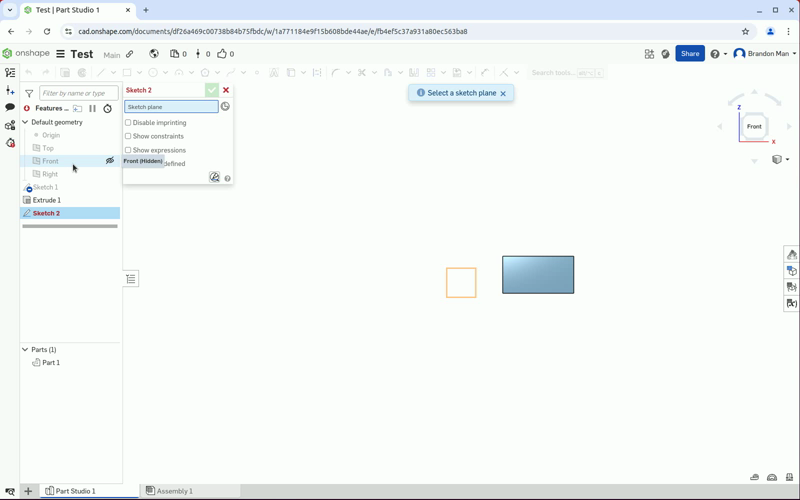
click(73, 163)
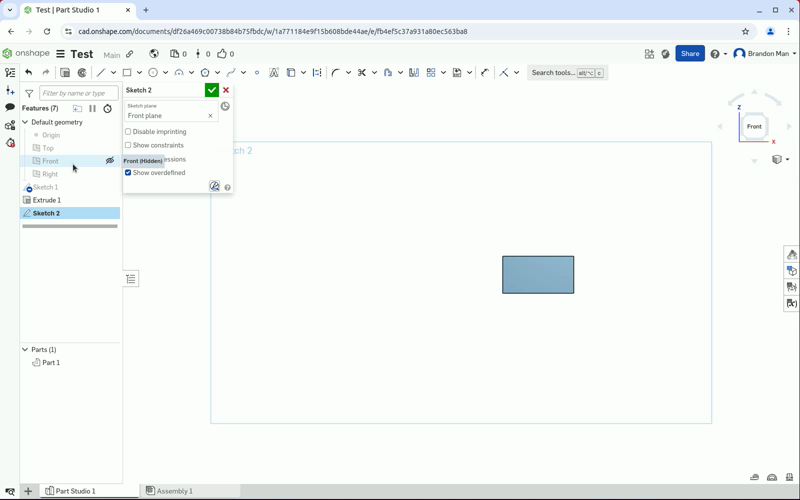
mouse_move(73, 352)
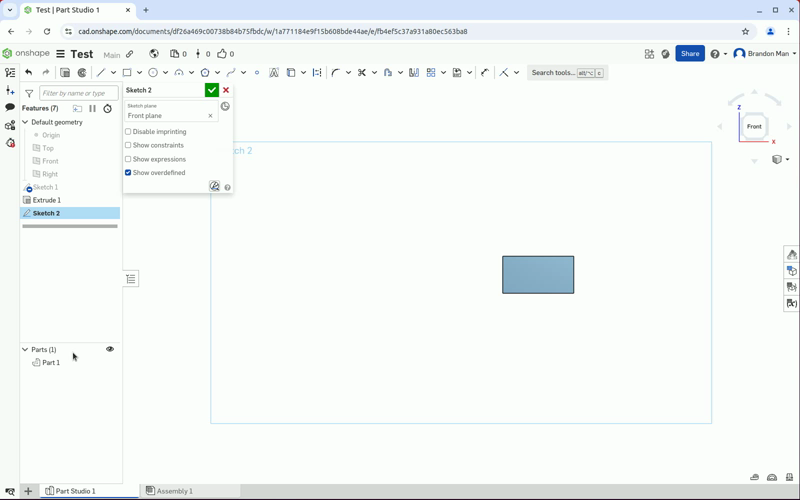
key(y)
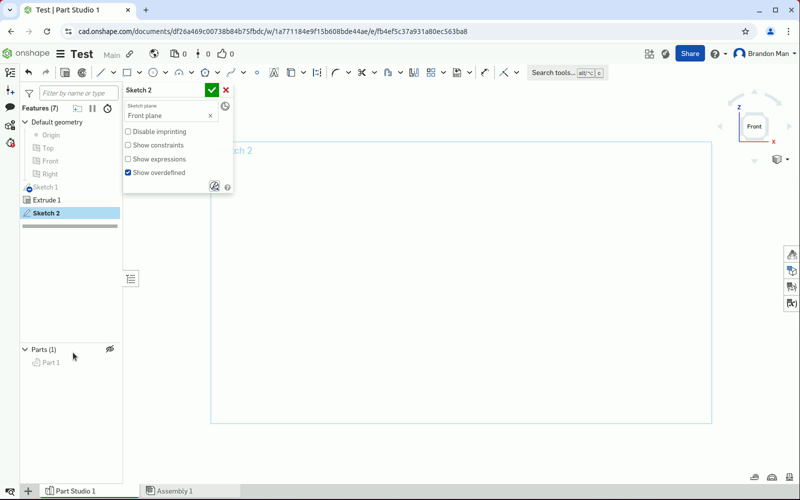
key(l)
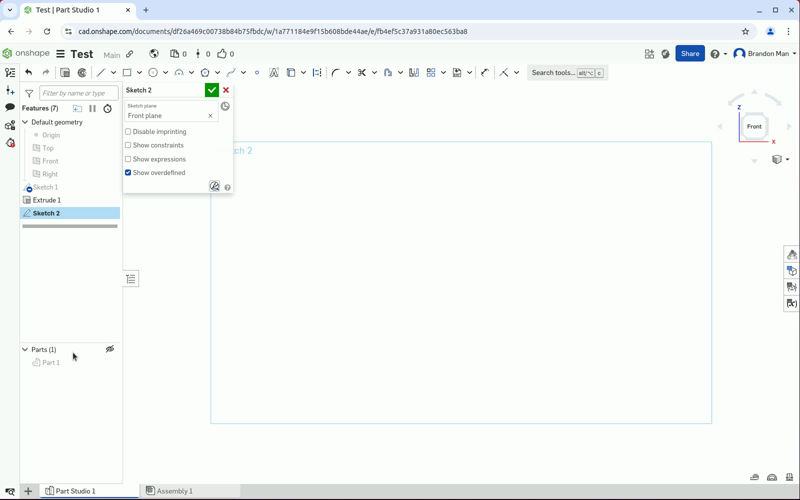
key_down(shift)
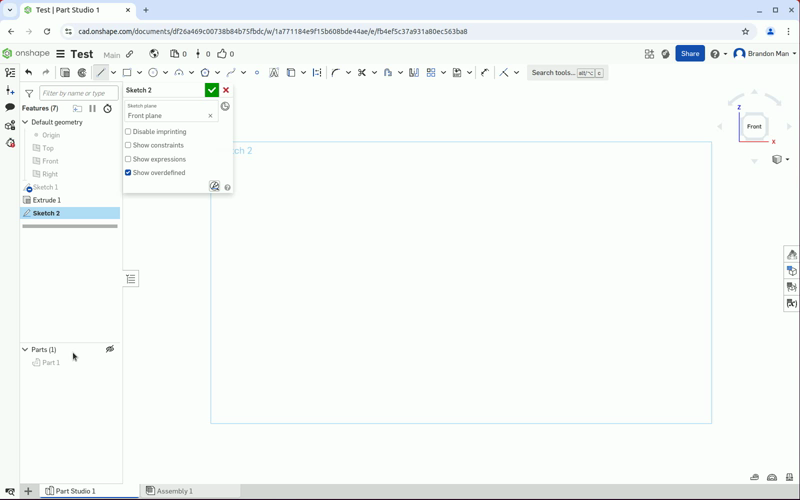
mouse_move(502, 293)
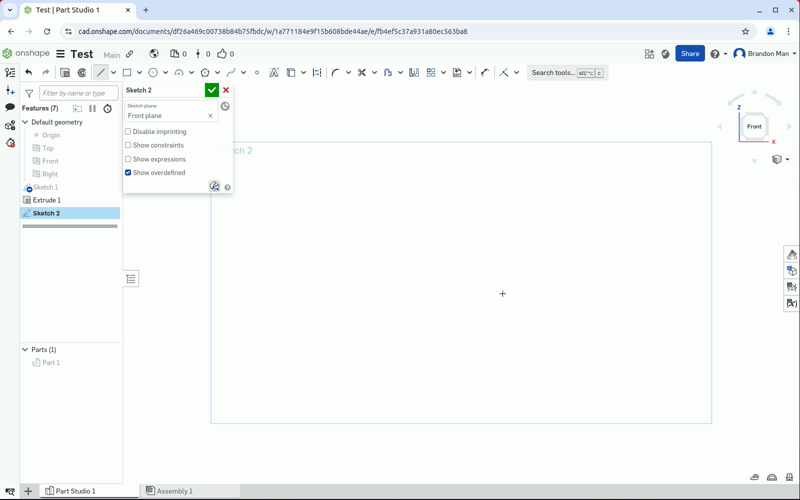
click(502, 293)
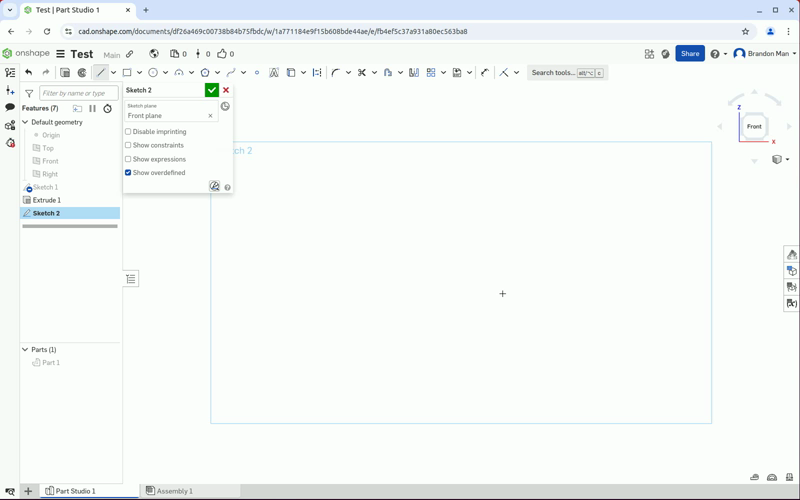
key_up(shift)
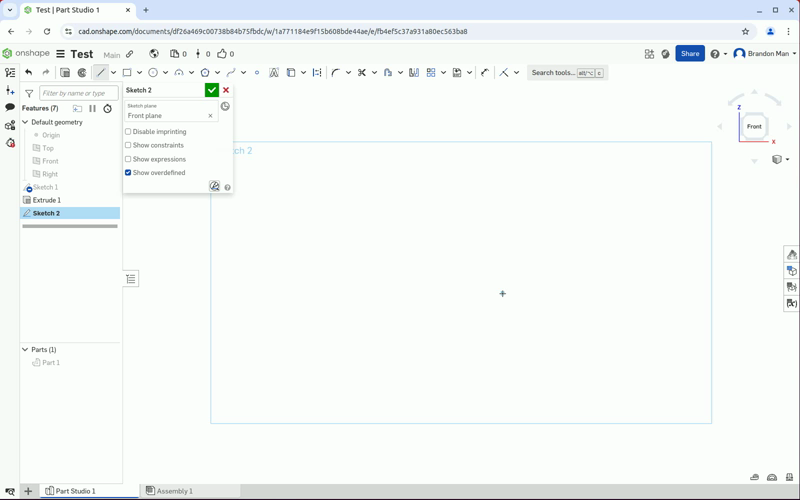
key_down(shift)
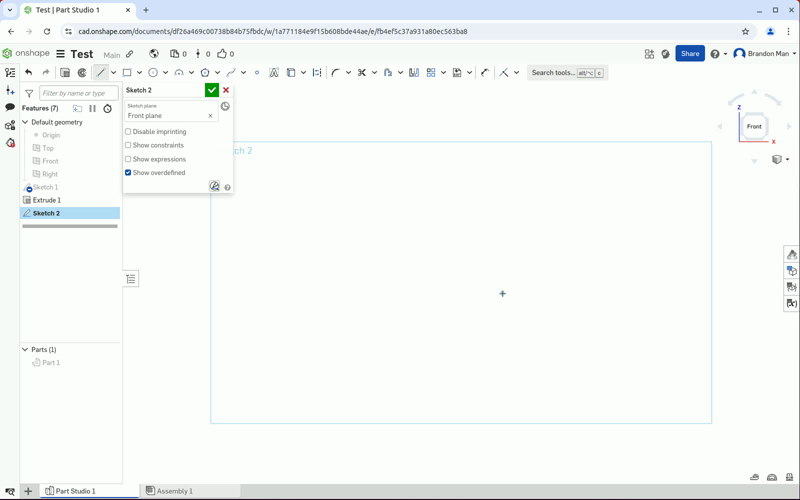
mouse_move(573, 293)
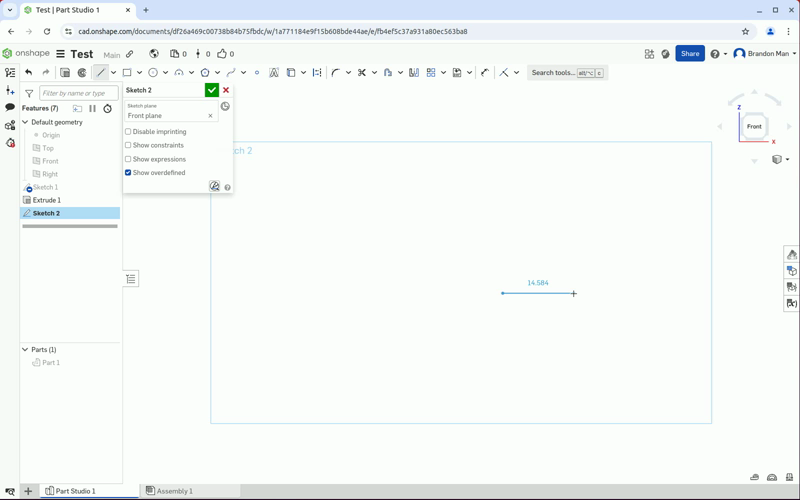
click(573, 293)
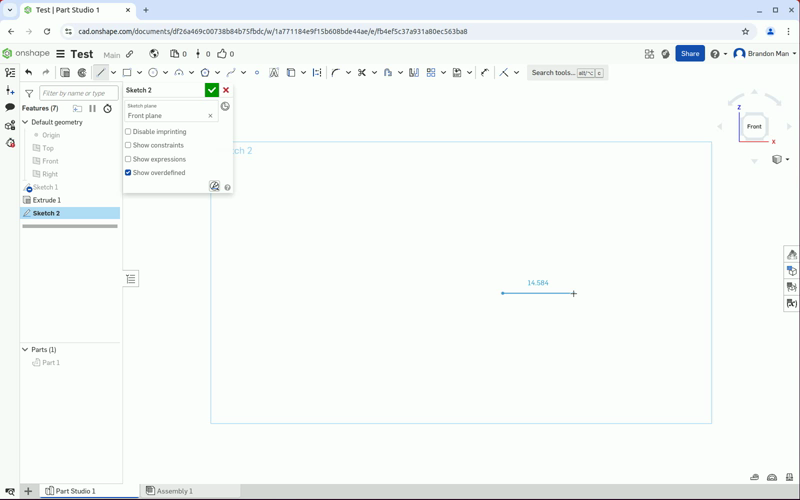
key_up(shift)
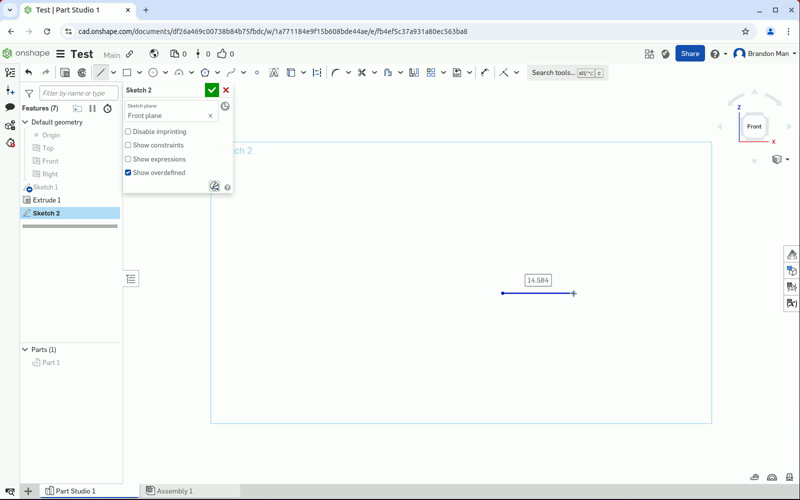
key_down(shift)
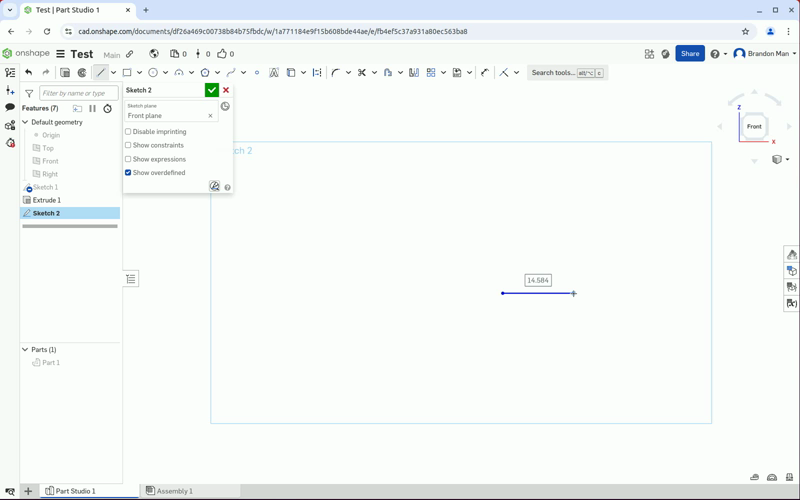
mouse_move(589, 293)
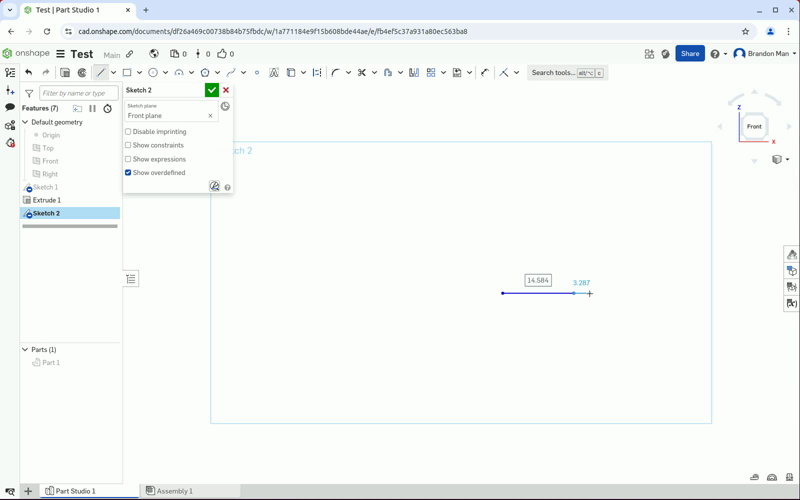
mouse_move(573, 256)
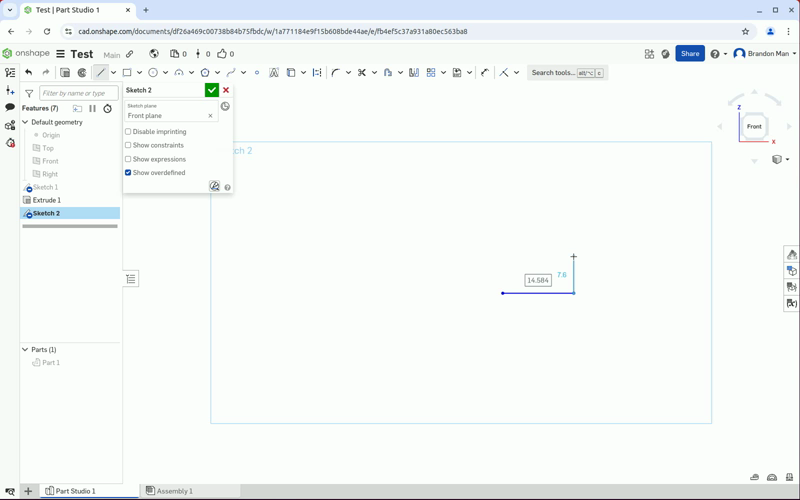
click(573, 256)
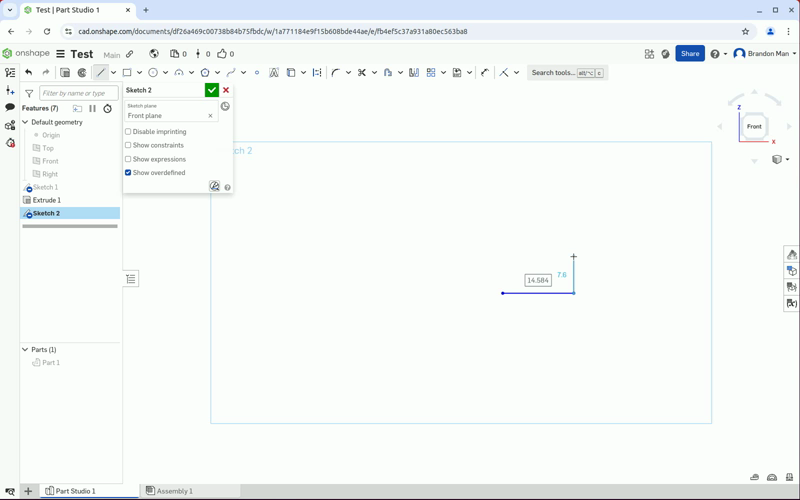
key_up(shift)
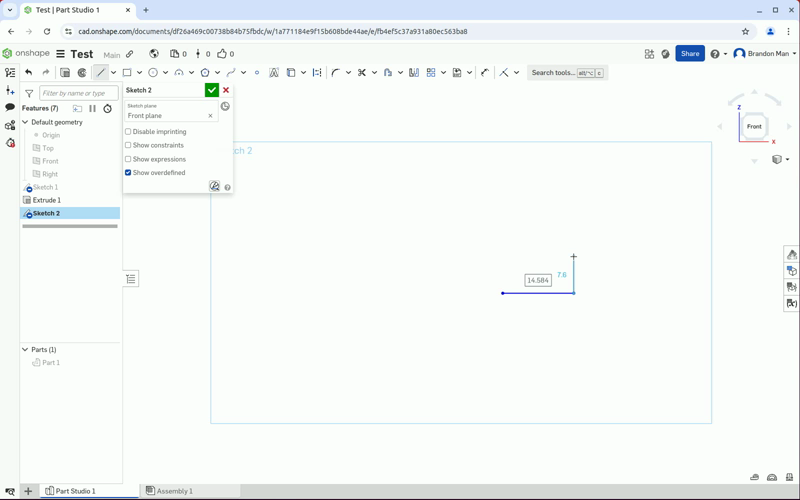
key_down(shift)
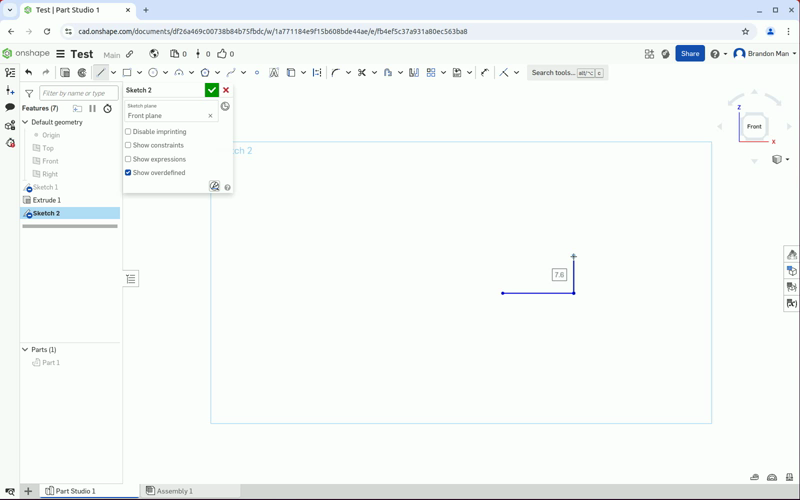
mouse_move(502, 256)
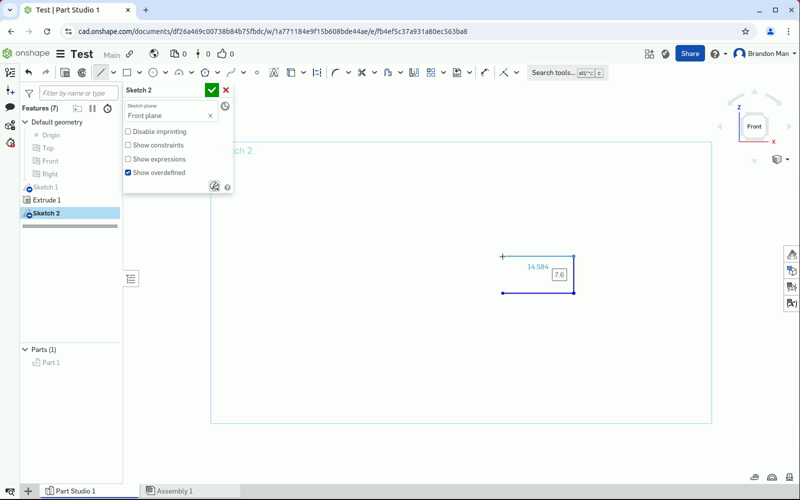
click(502, 256)
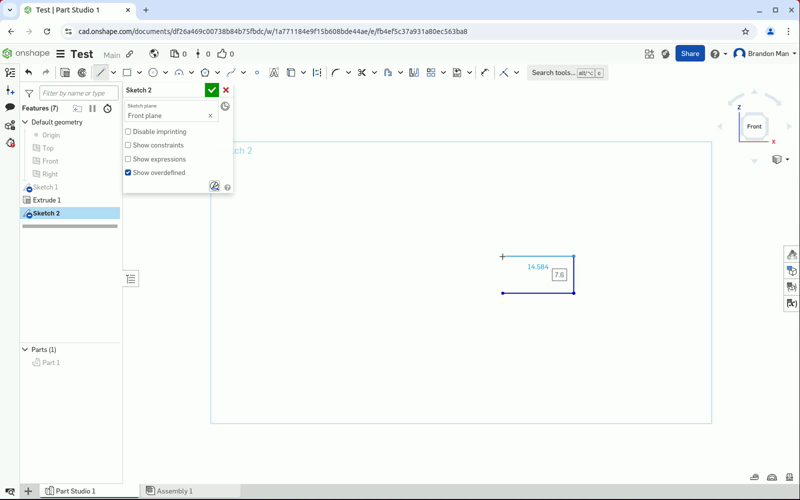
key_up(shift)
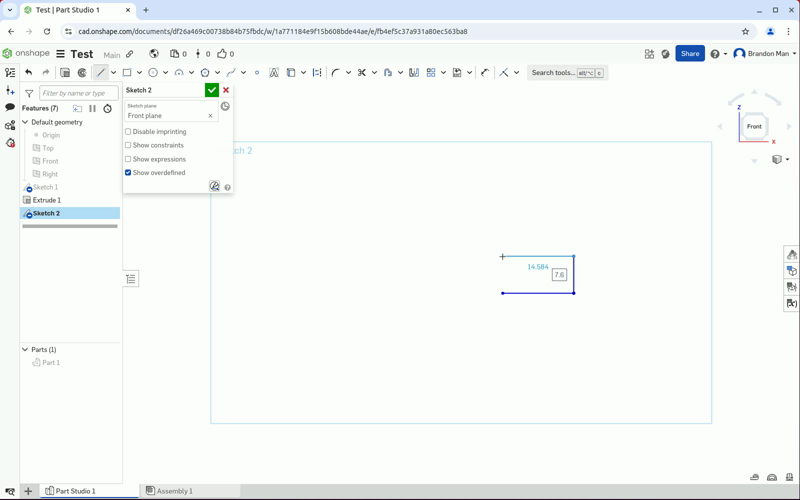
mouse_move(532, 256)
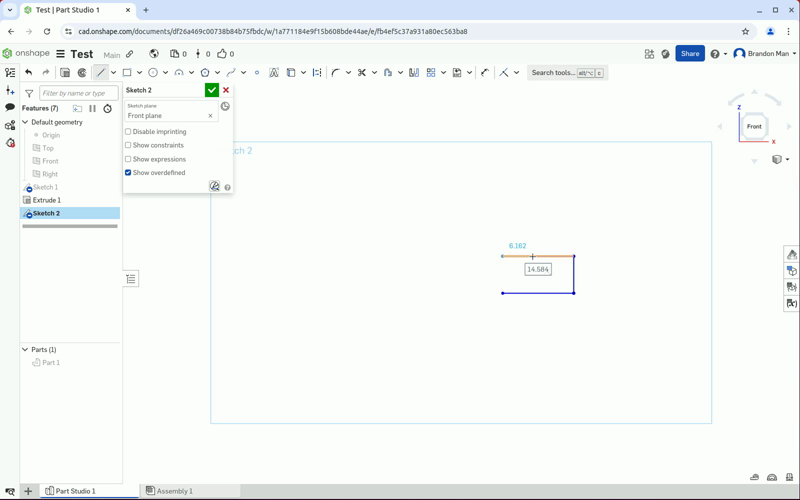
key_down(shift)
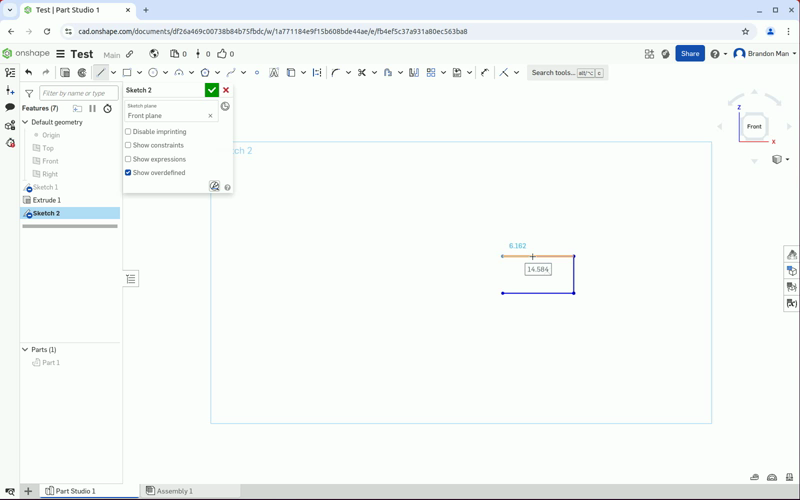
mouse_move(502, 293)
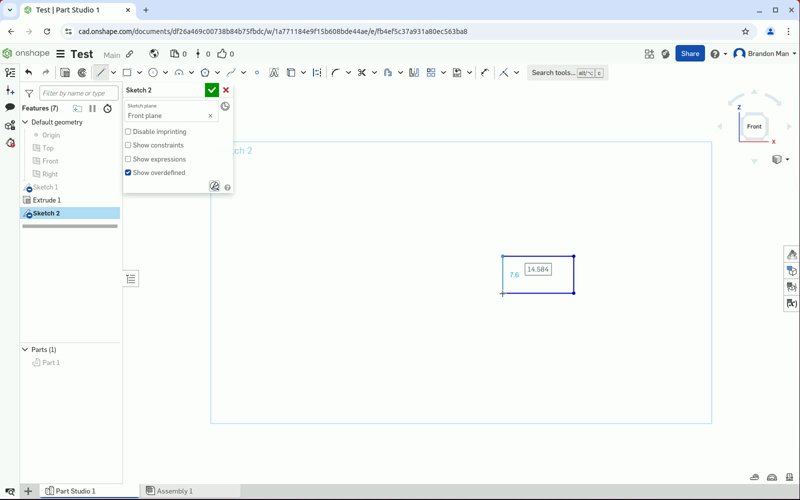
key_up(shift)
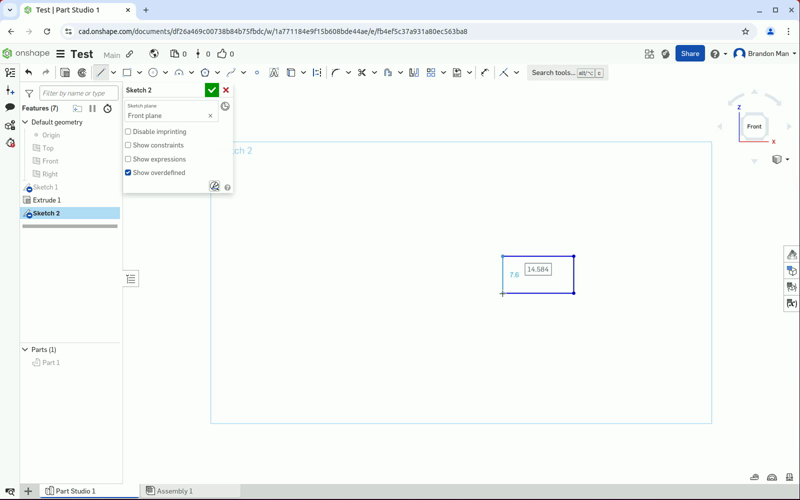
click(502, 293)
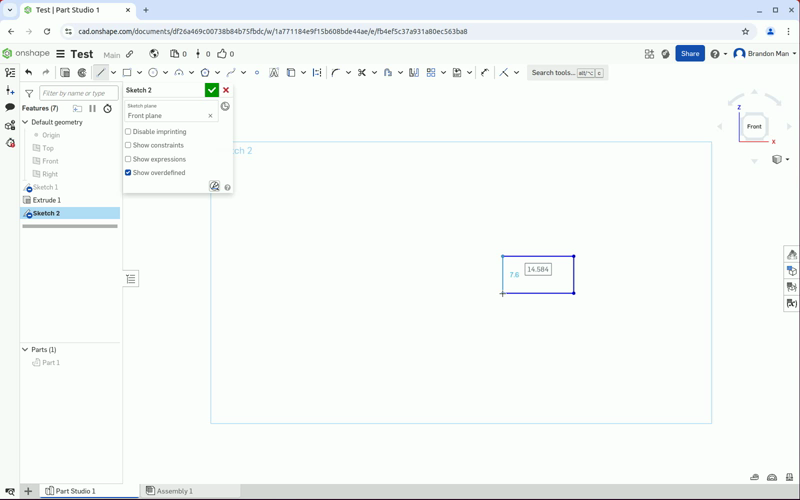
key(esc)
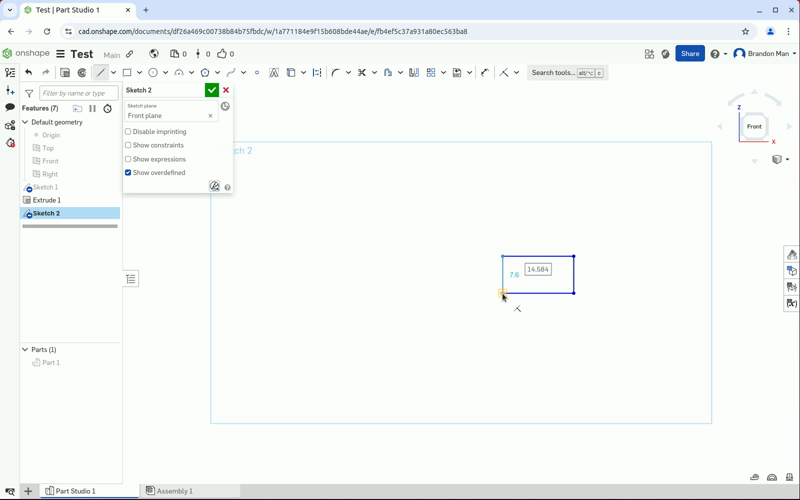
mouse_move(569, 285)
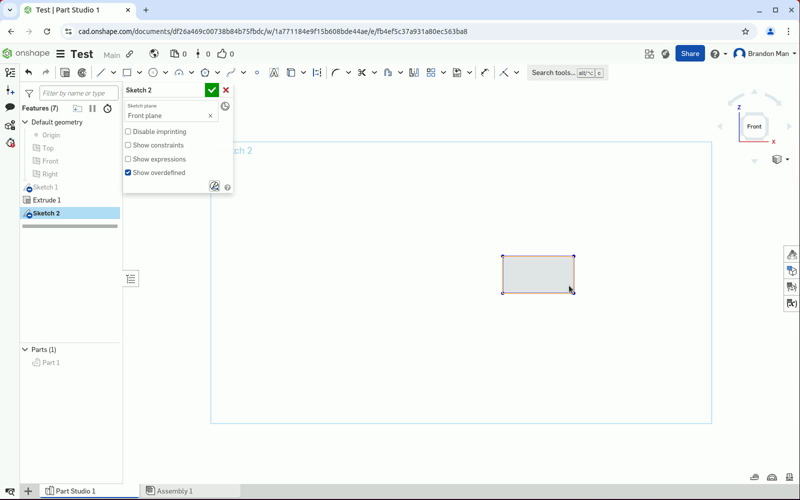
click(569, 285)
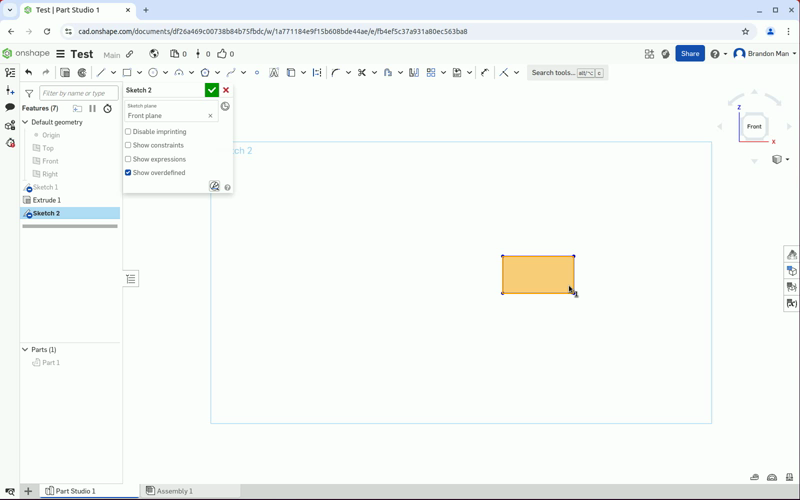
mouse_move(73, 352)
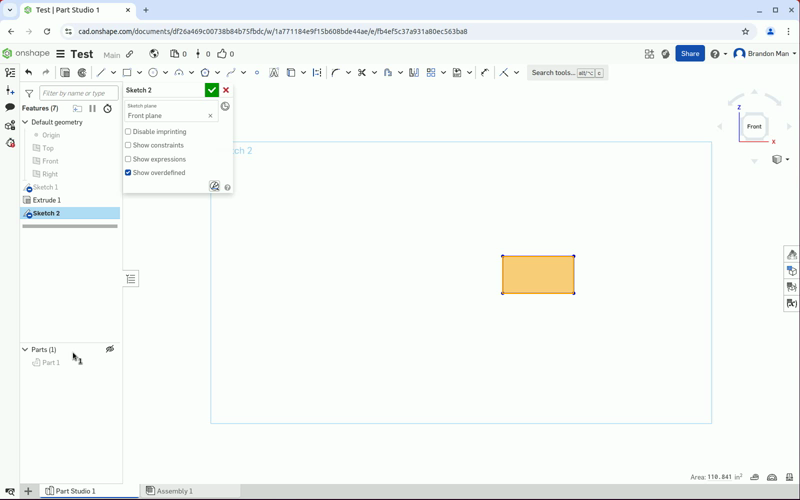
key(shift+y)
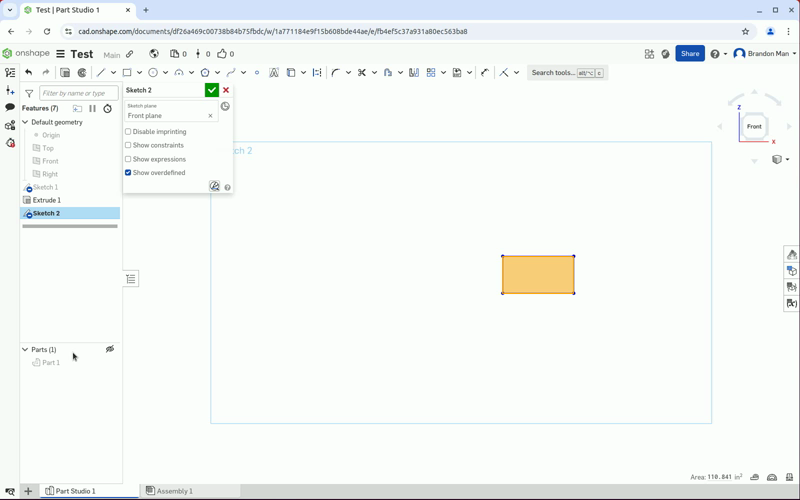
key(shift+e)
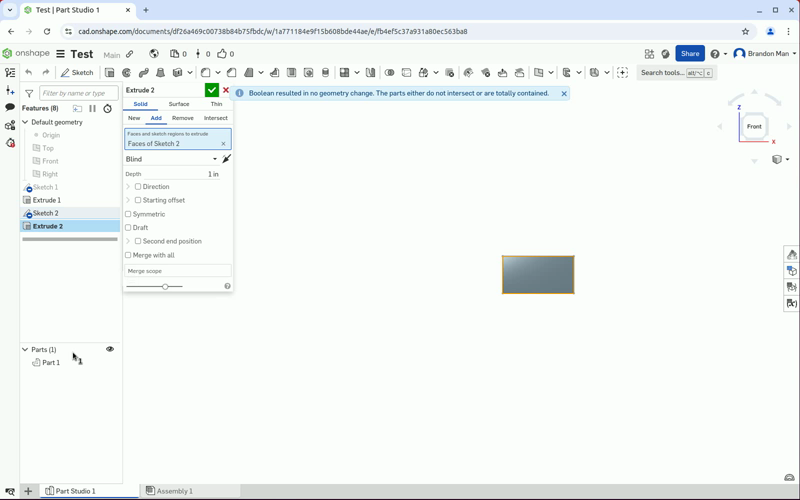
mouse_move(143, 106)
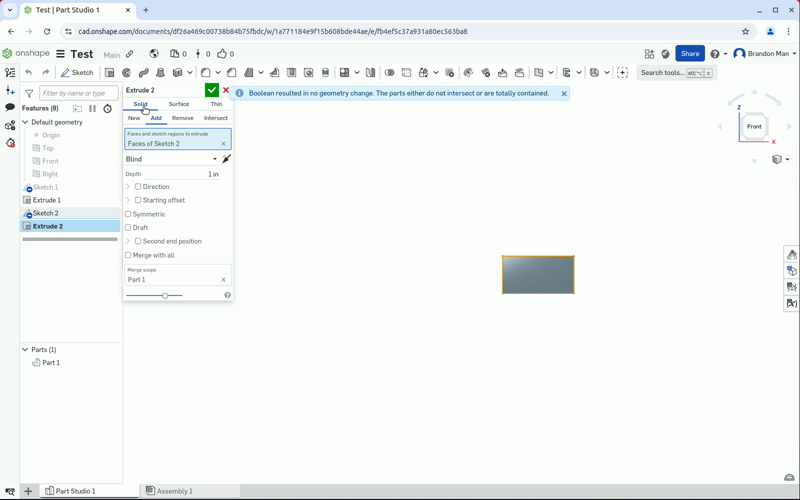
click(143, 106)
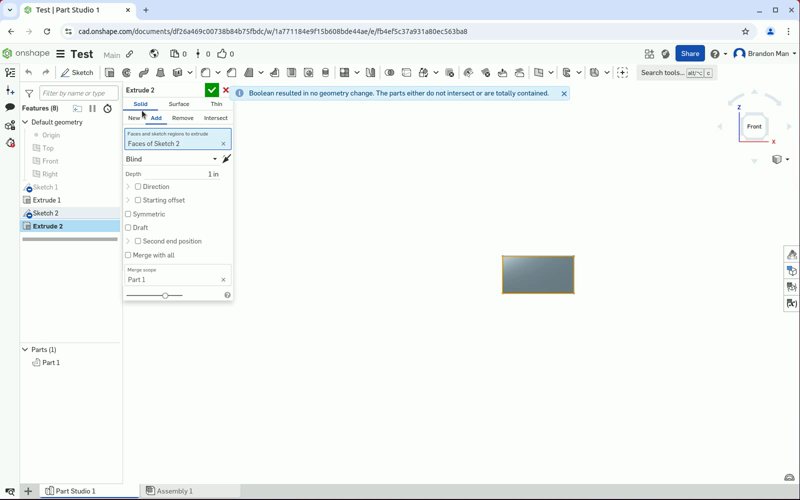
mouse_move(137, 120)
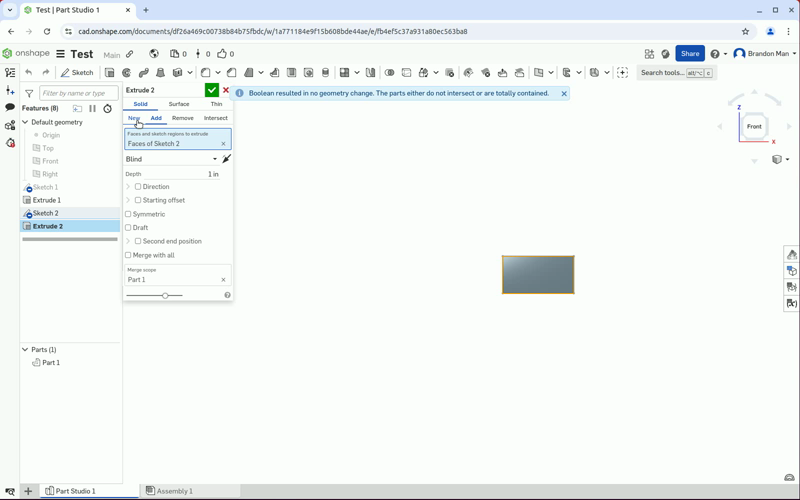
click(137, 120)
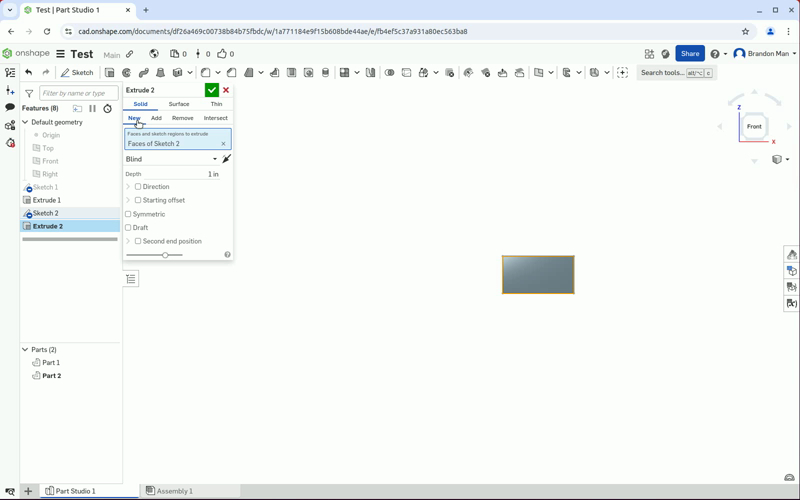
key(tab, 4)
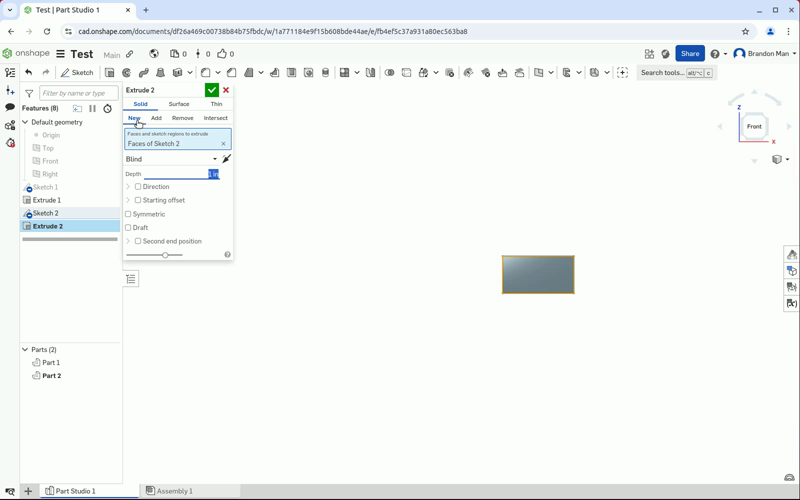
text(20.46)
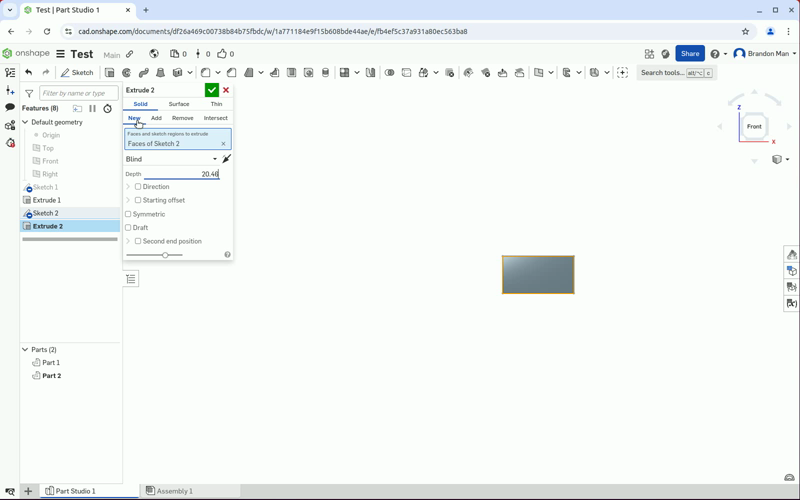
key(enter)
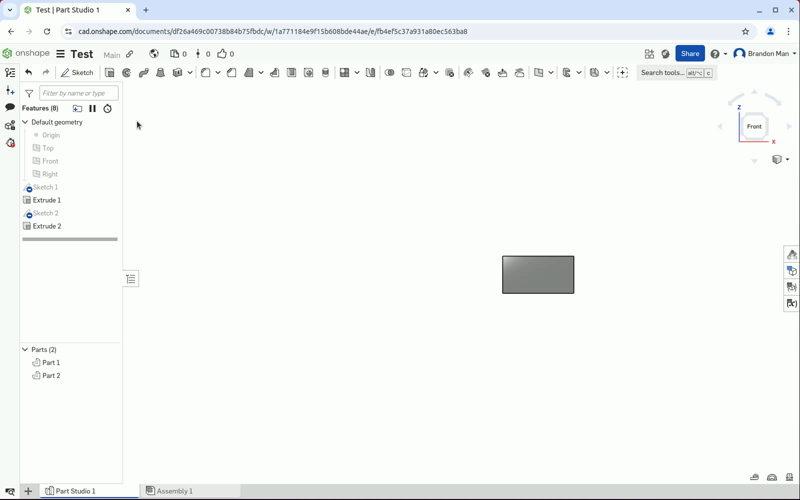
key(shift+h)
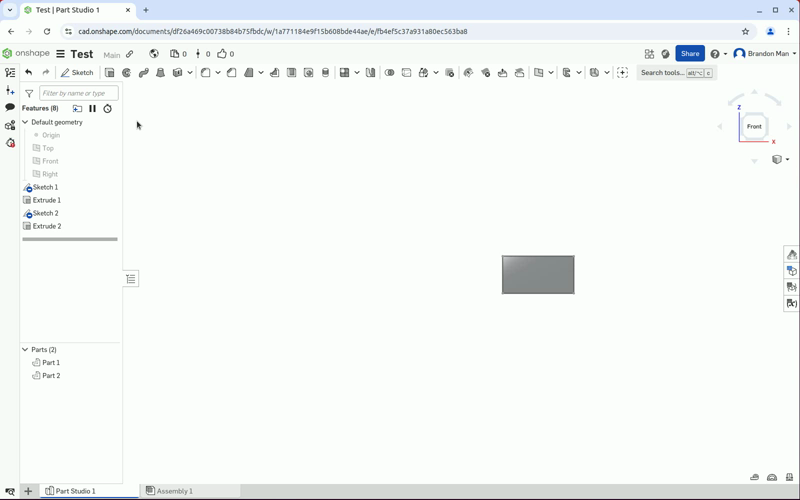
key(shift+h)
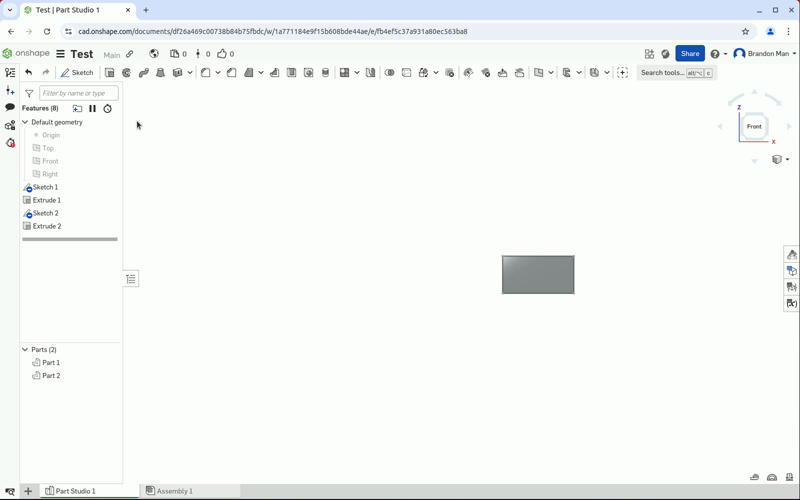
key(shift+7)
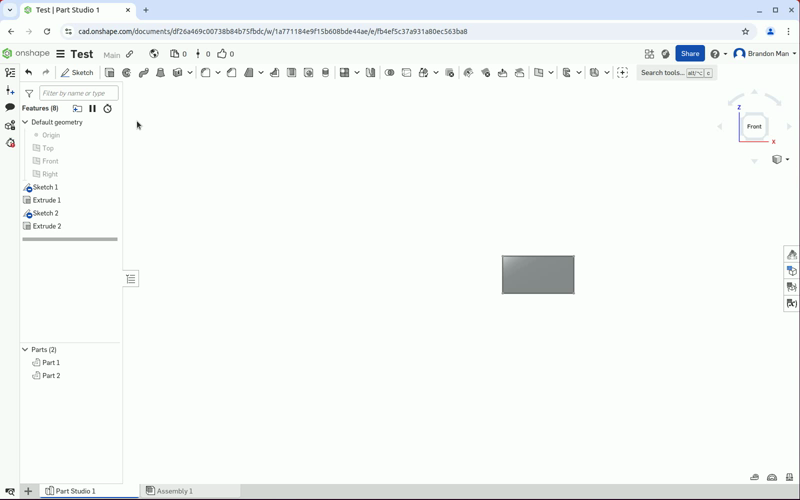
key(left, 2)
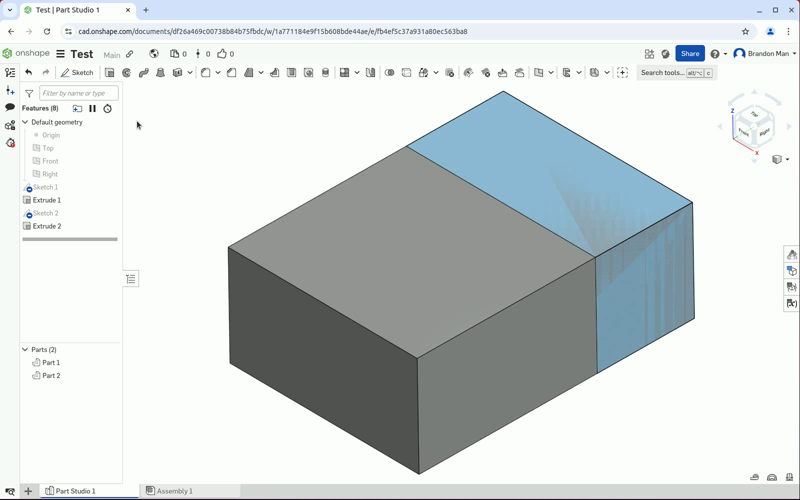
key(down, 2)
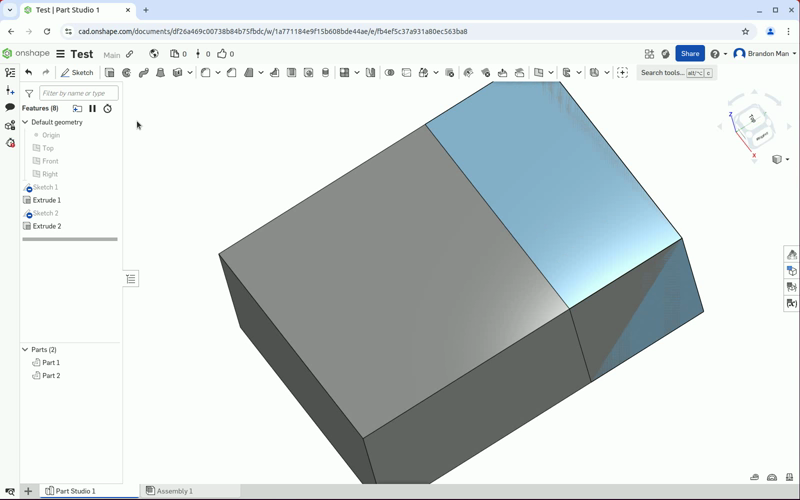
key(up, 2)
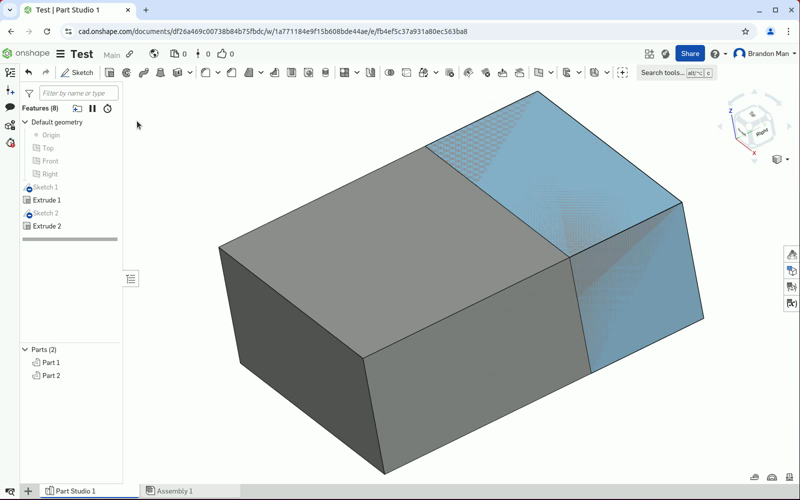
key(right, 2)
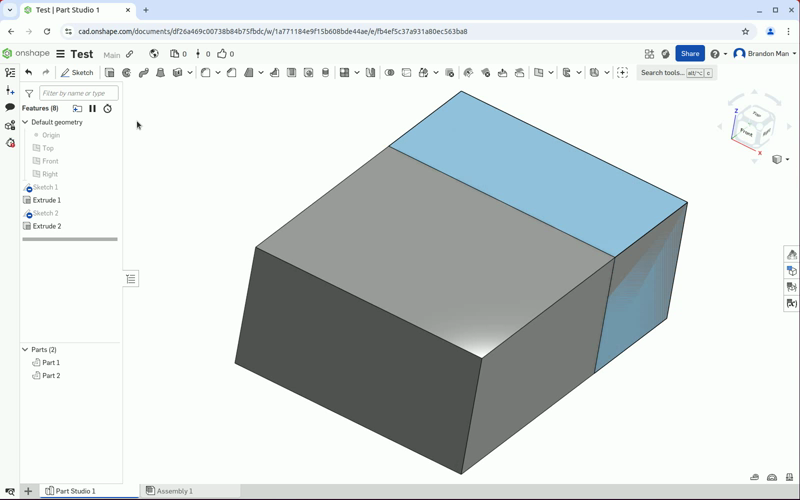
mouse_move(73, 189)
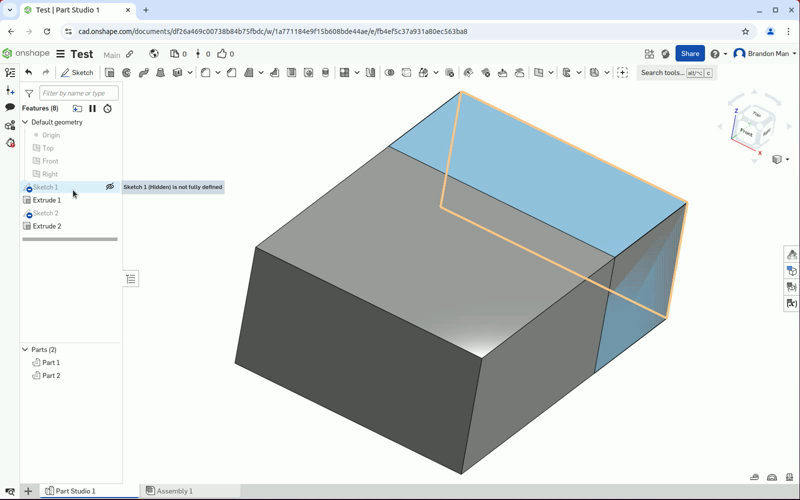
click(73, 189)